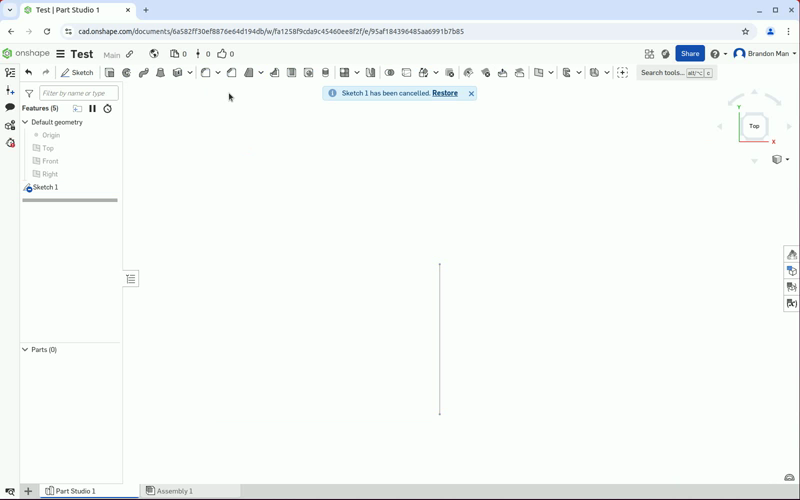
key(shift+h)
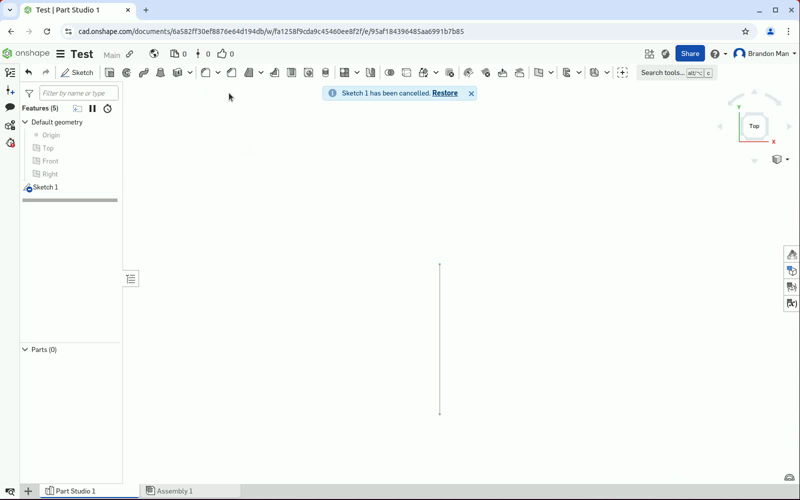
key(shift+s)
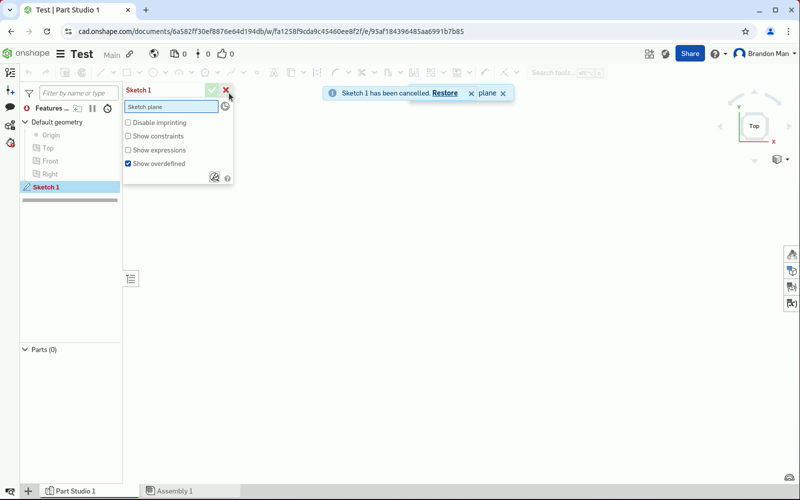
mouse_move(73, 150)
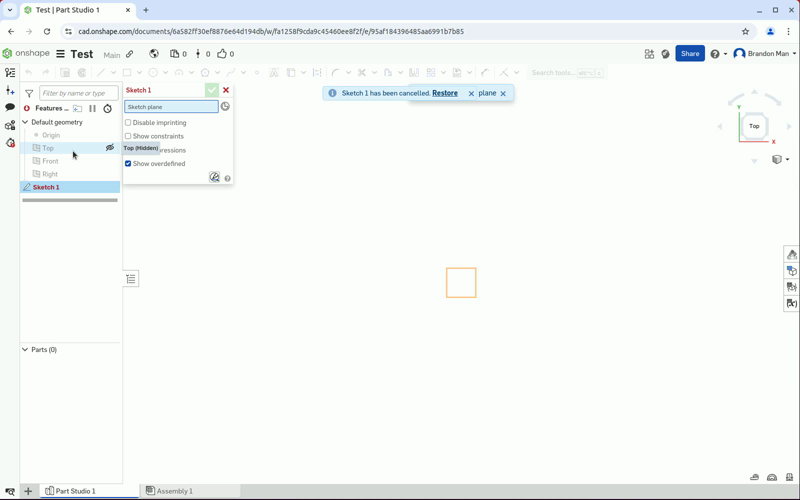
click(73, 150)
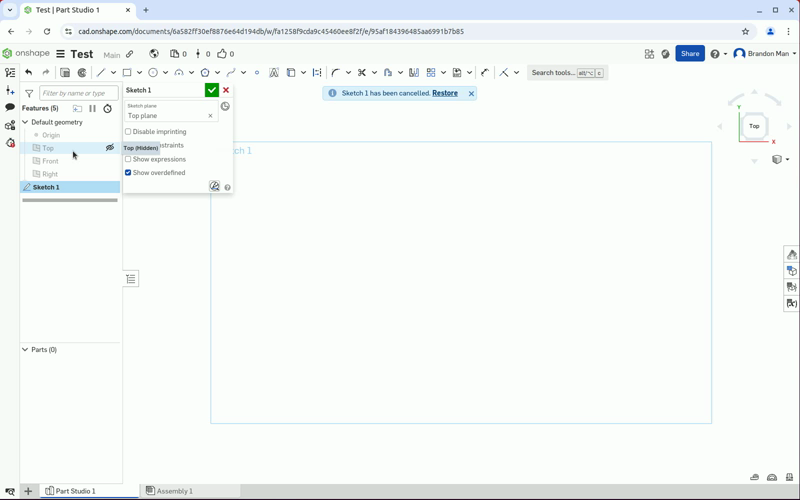
mouse_move(73, 352)
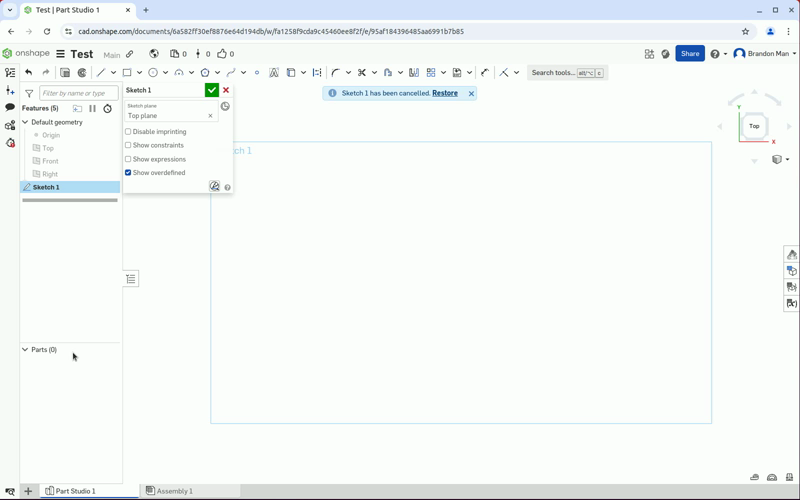
key(y)
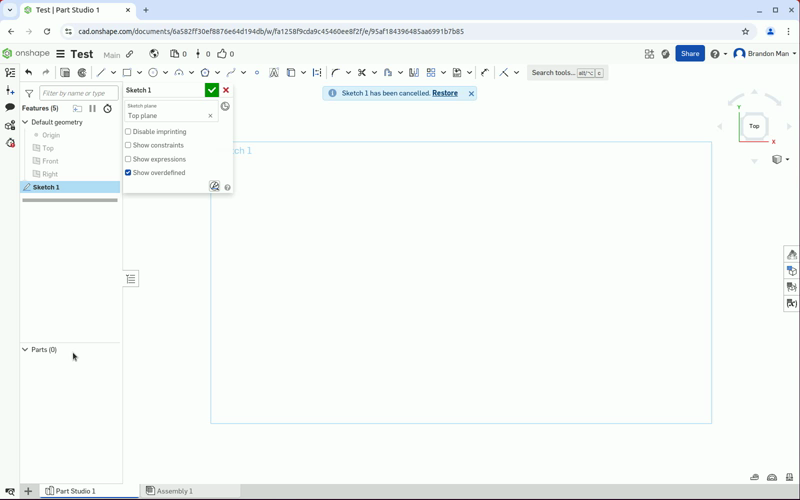
key(c)
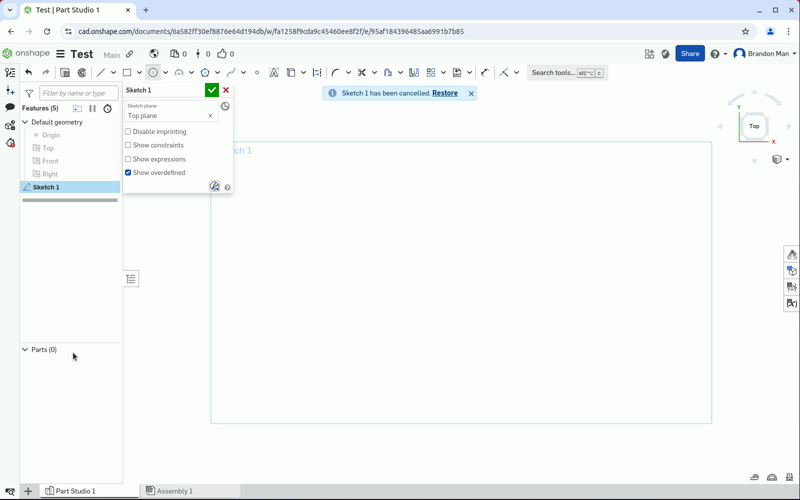
key_down(shift)
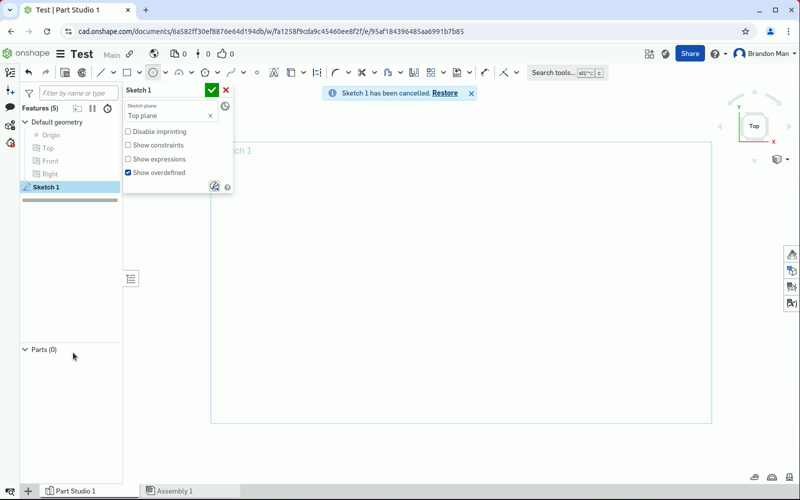
mouse_move(461, 282)
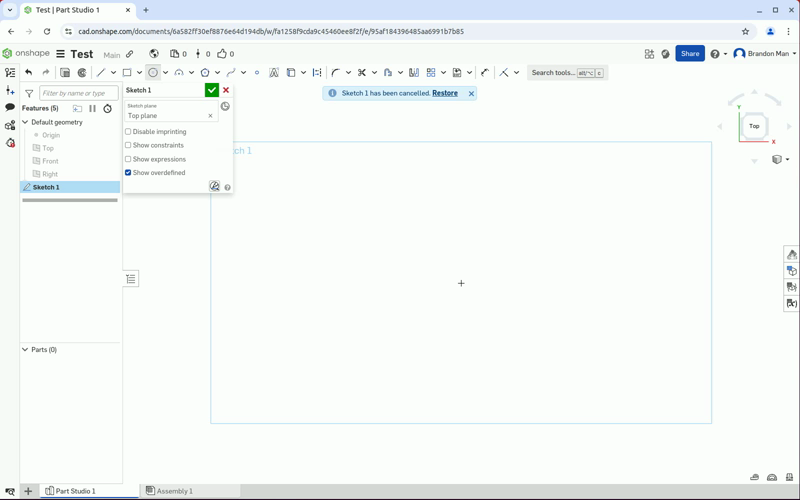
click(461, 282)
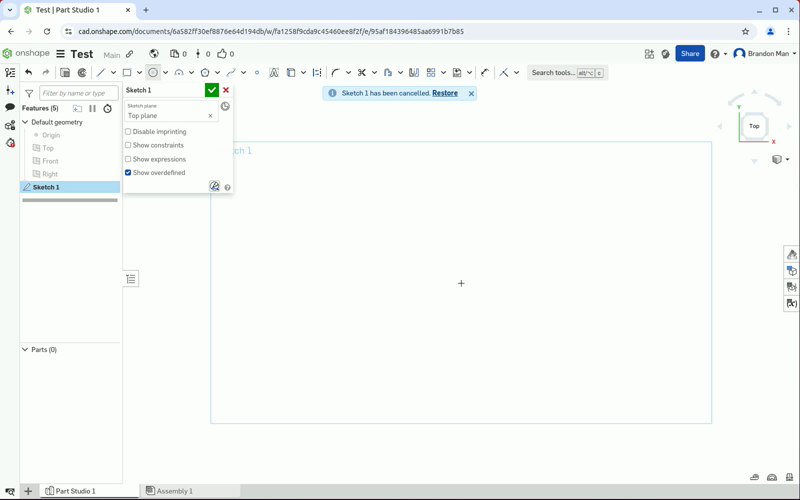
key_up(shift)
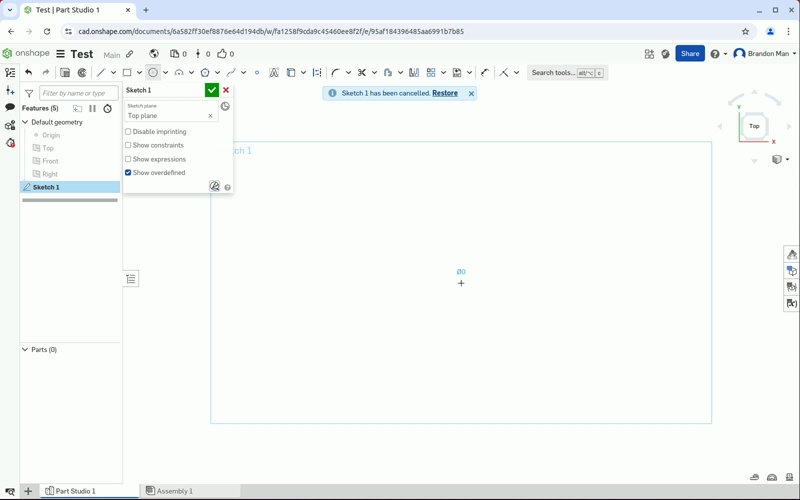
mouse_move(518, 282)
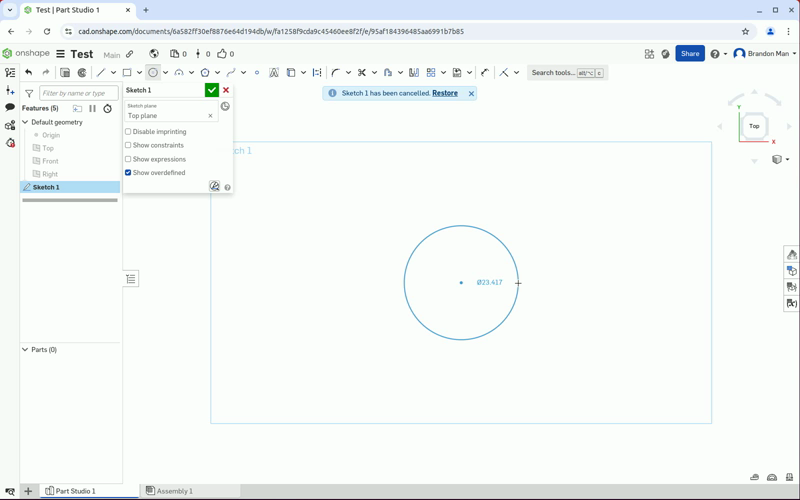
click(518, 282)
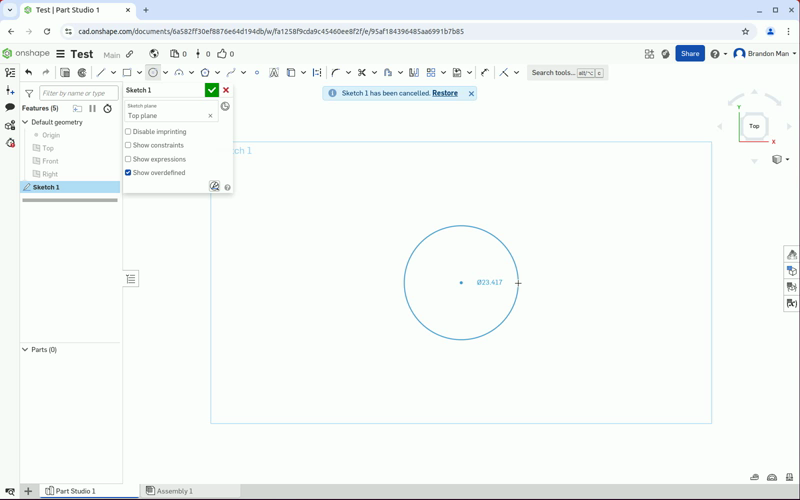
key(esc)
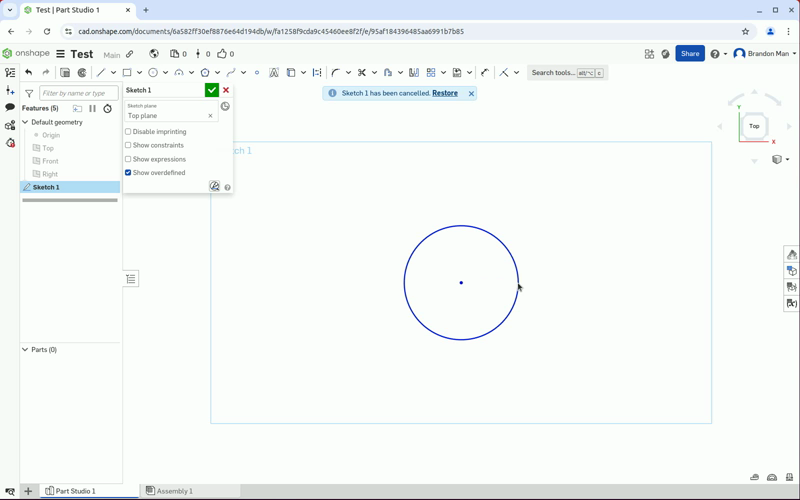
key(c)
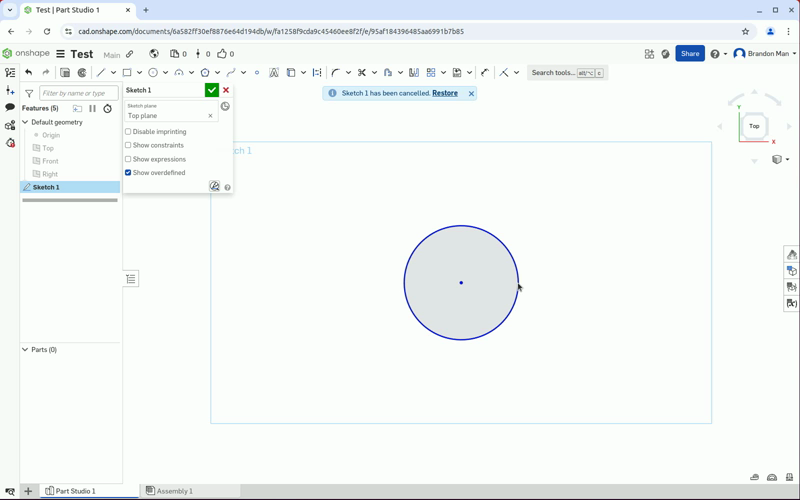
key_down(shift)
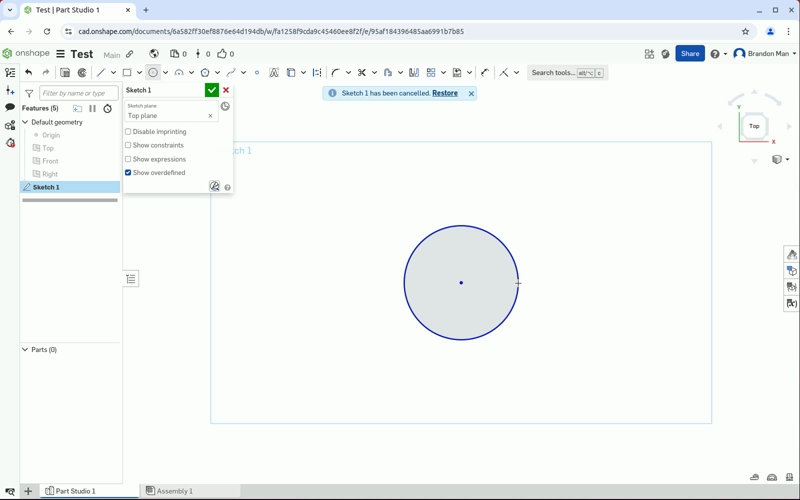
mouse_move(461, 282)
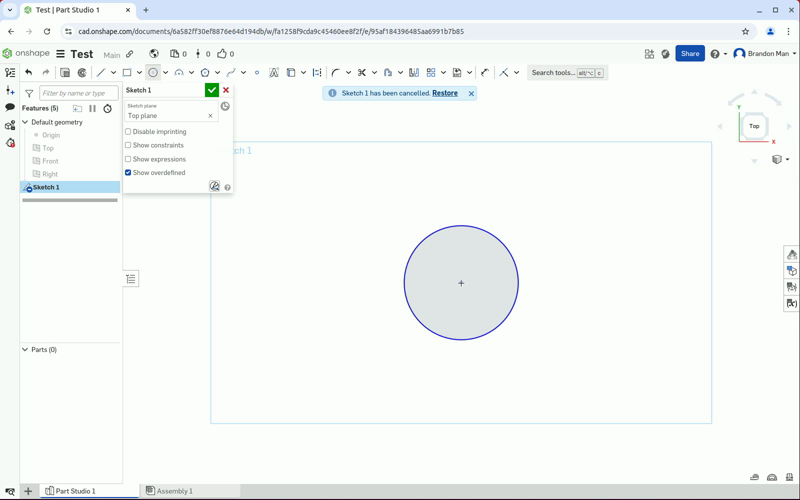
click(461, 282)
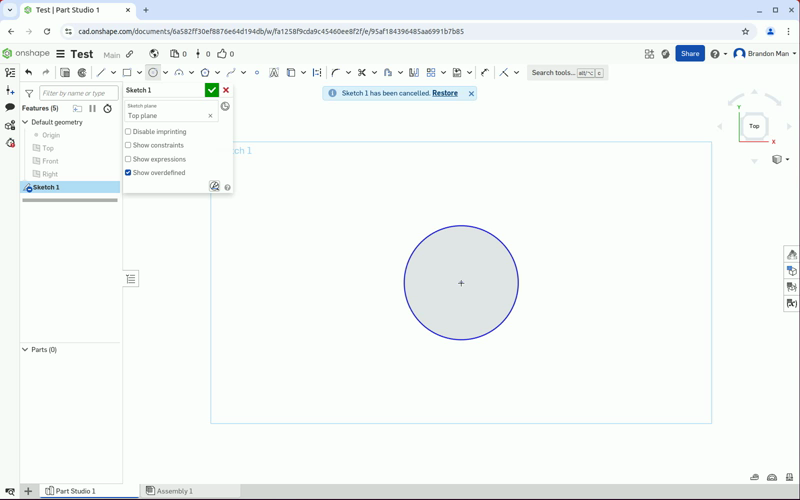
key_up(shift)
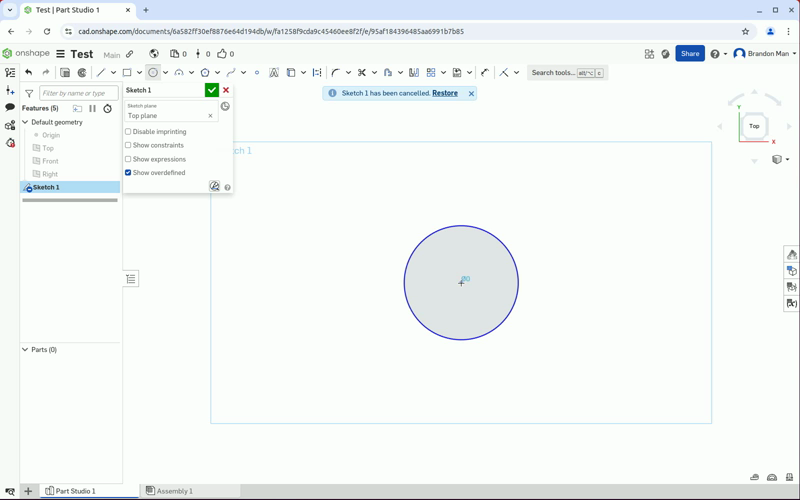
mouse_move(494, 282)
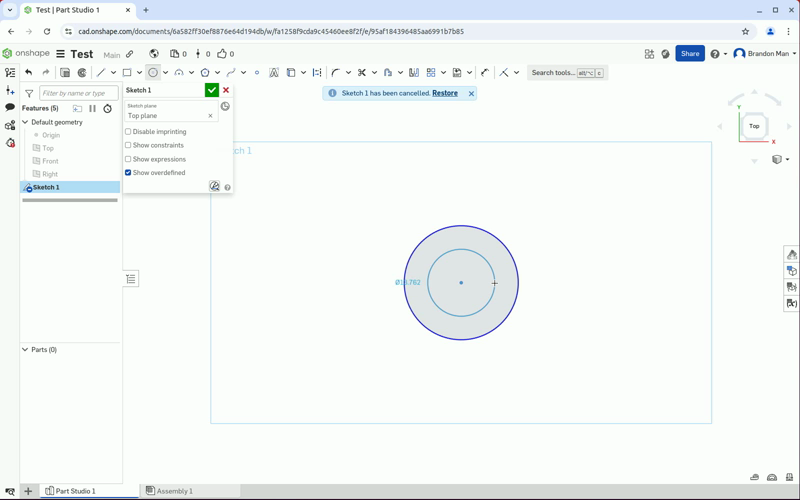
click(494, 282)
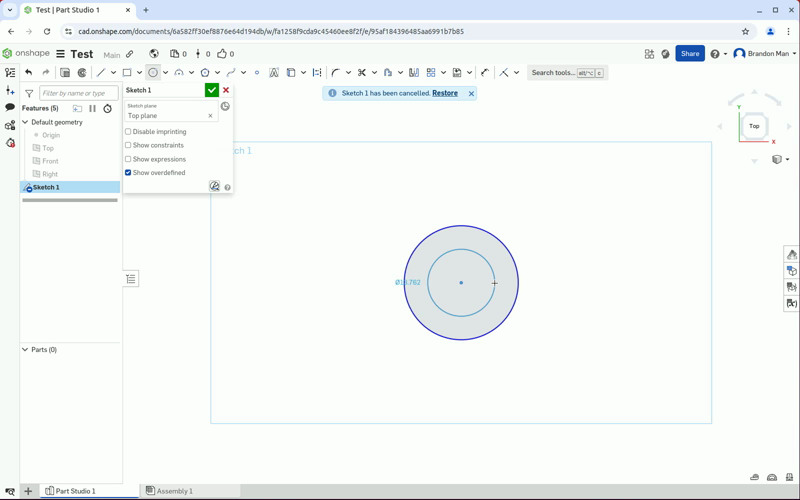
key(esc)
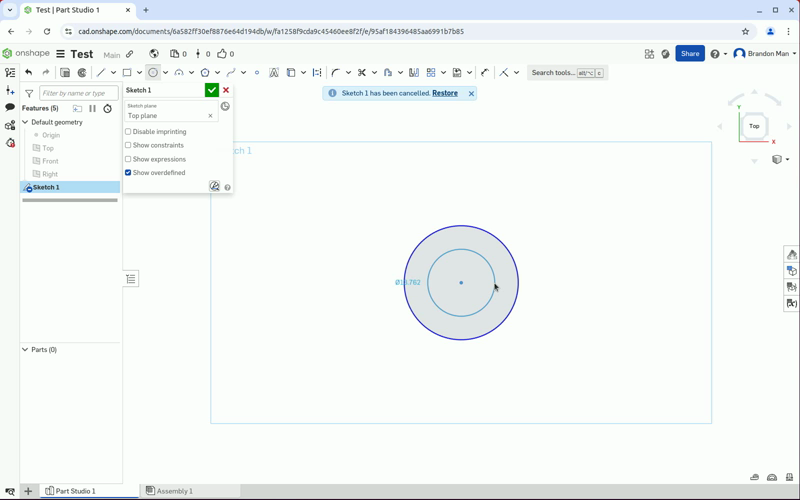
mouse_move(495, 302)
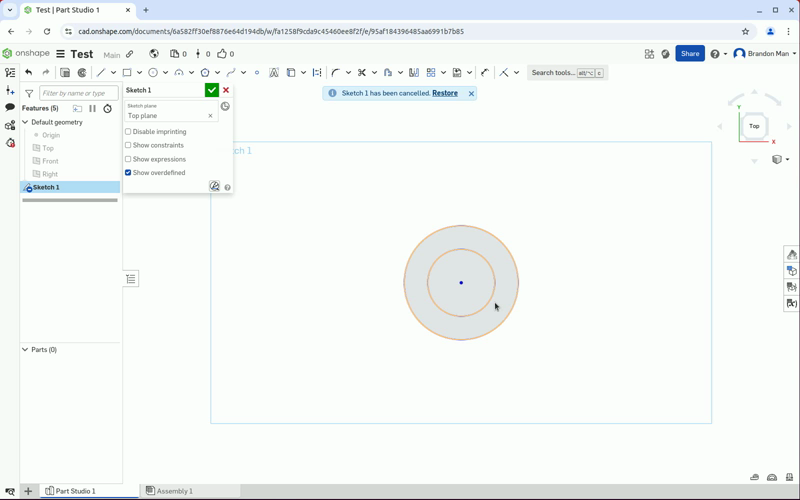
click(495, 302)
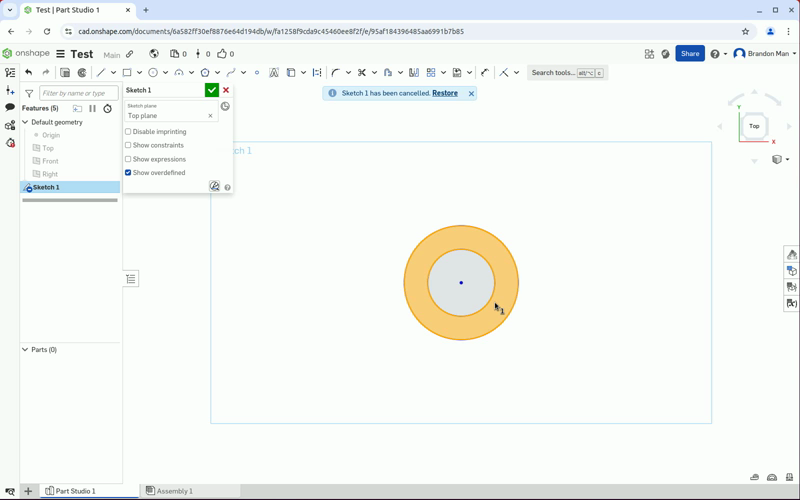
mouse_move(73, 352)
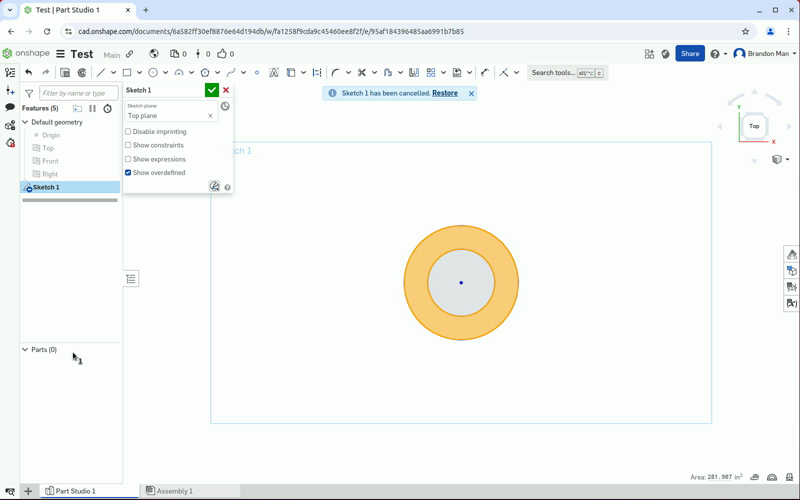
key(shift+y)
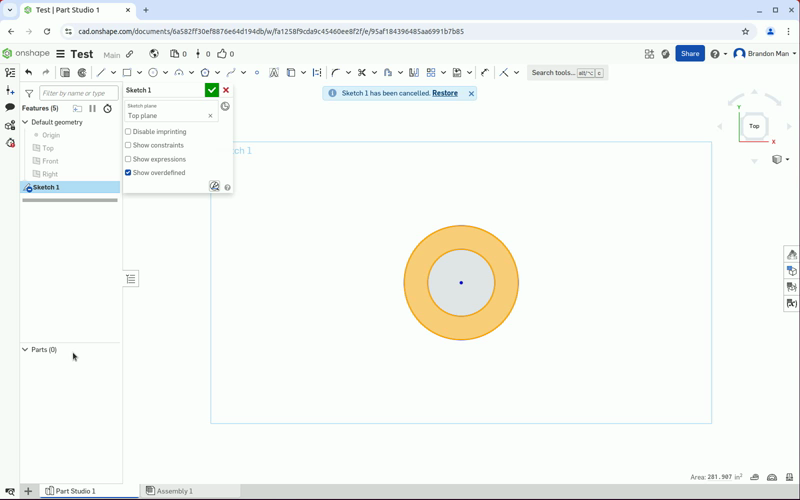
key(shift+e)
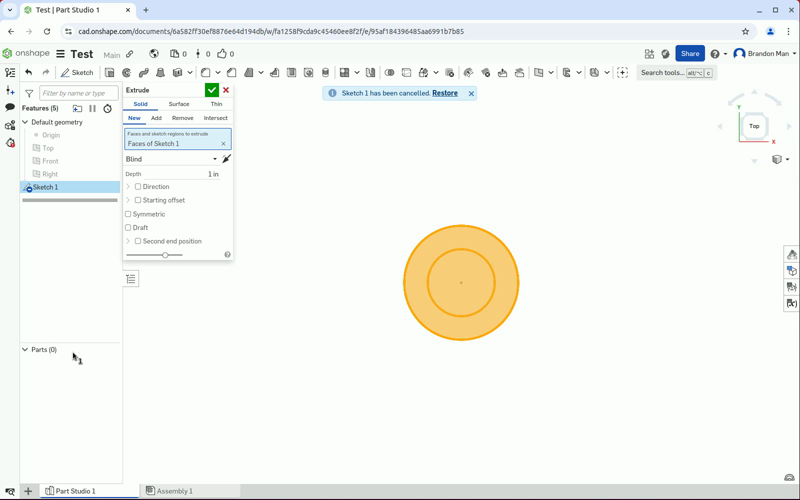
mouse_move(143, 106)
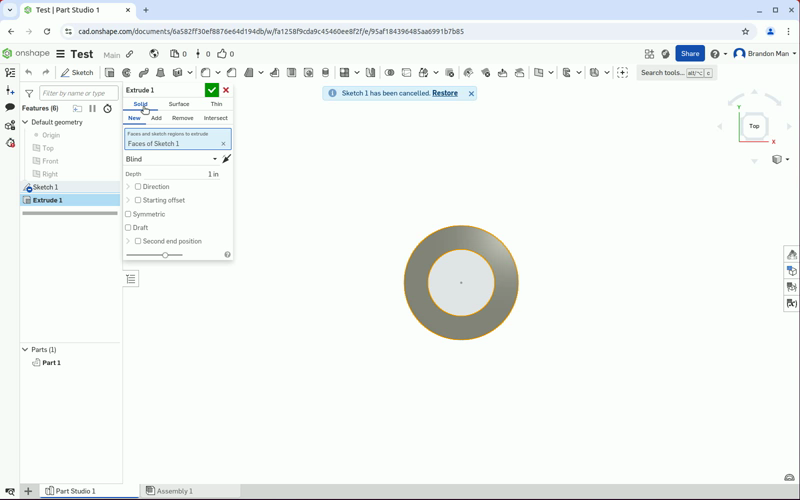
click(143, 106)
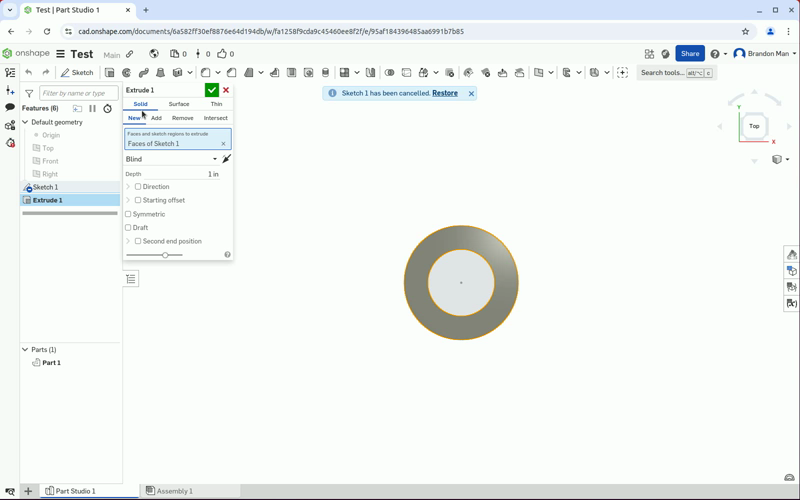
mouse_move(137, 120)
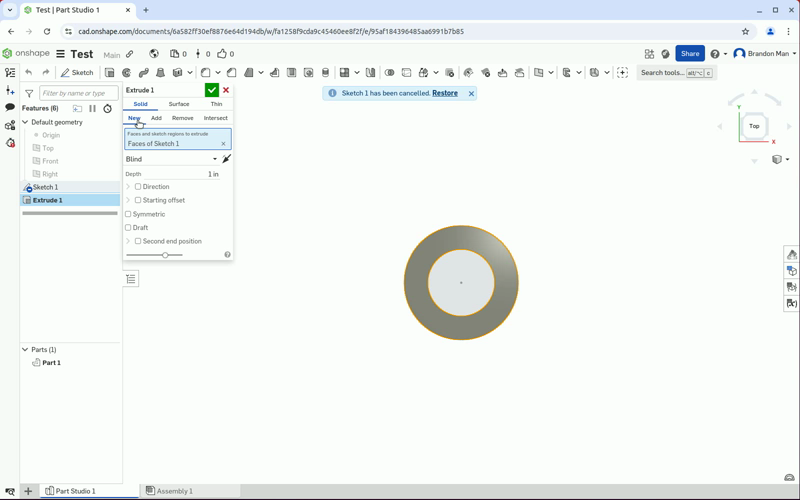
click(137, 120)
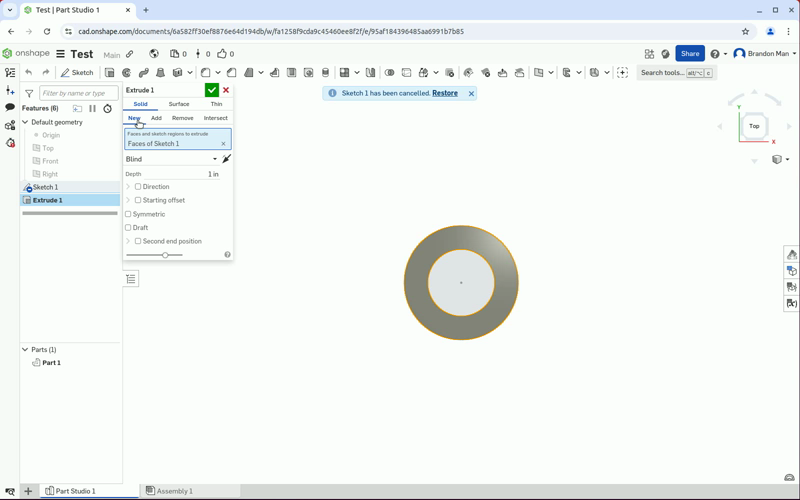
key(tab, 4)
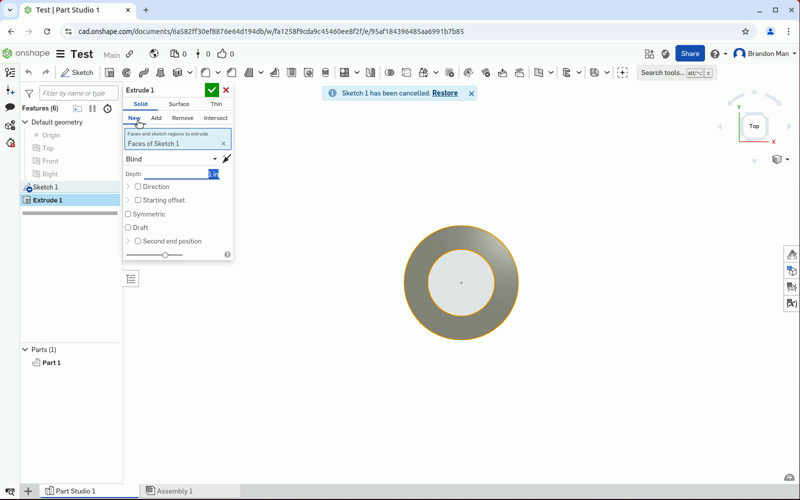
text(23.108)
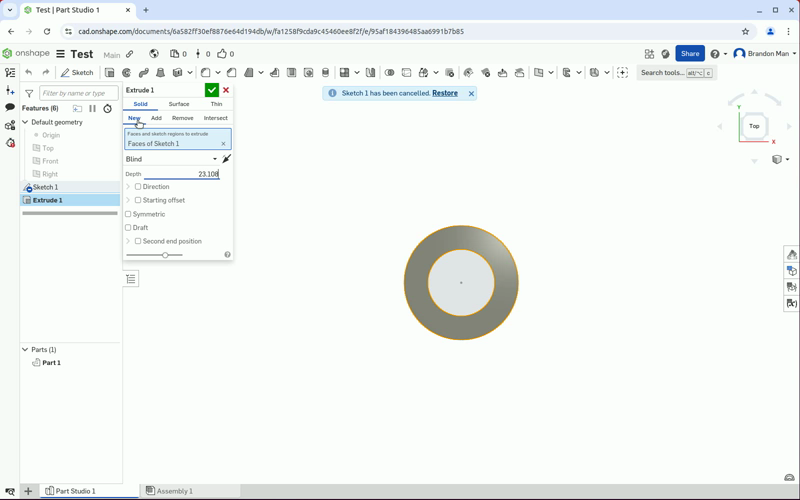
key(enter)
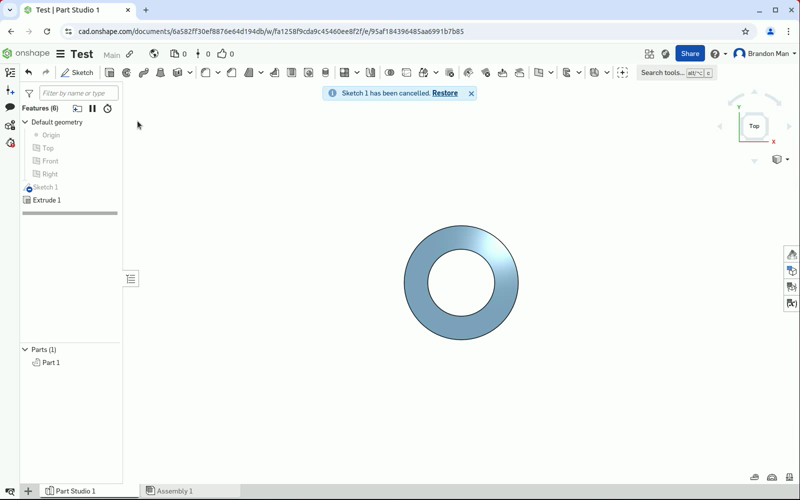
key(shift+h)
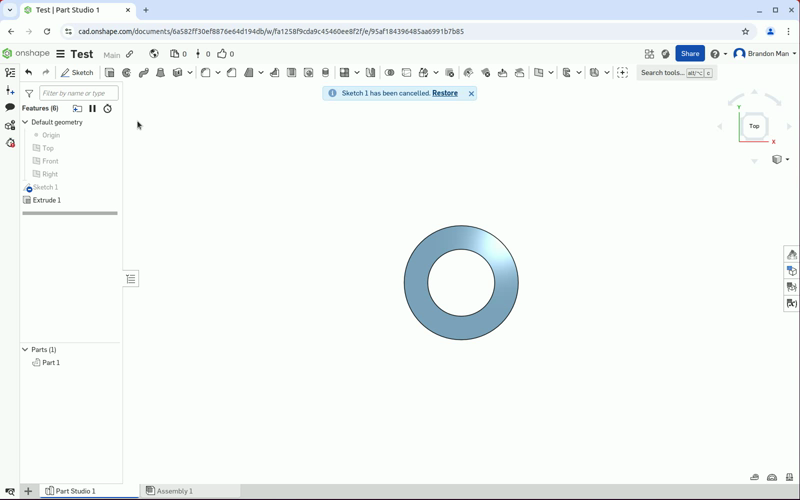
key(shift+h)
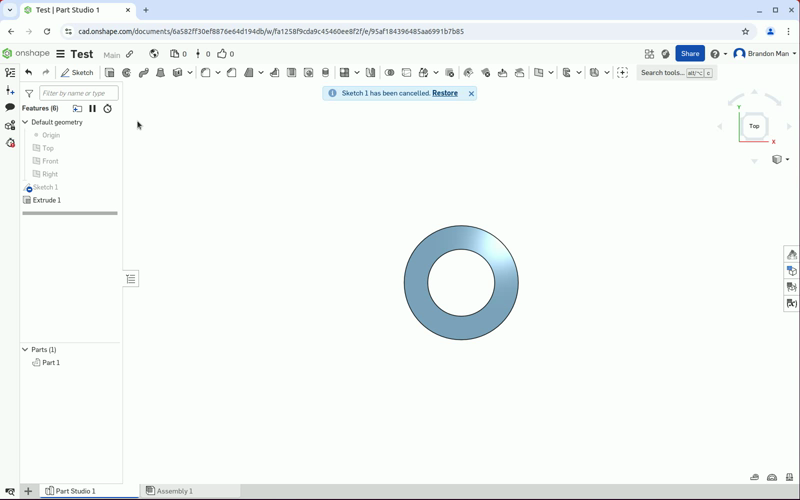
mouse_move(73, 189)
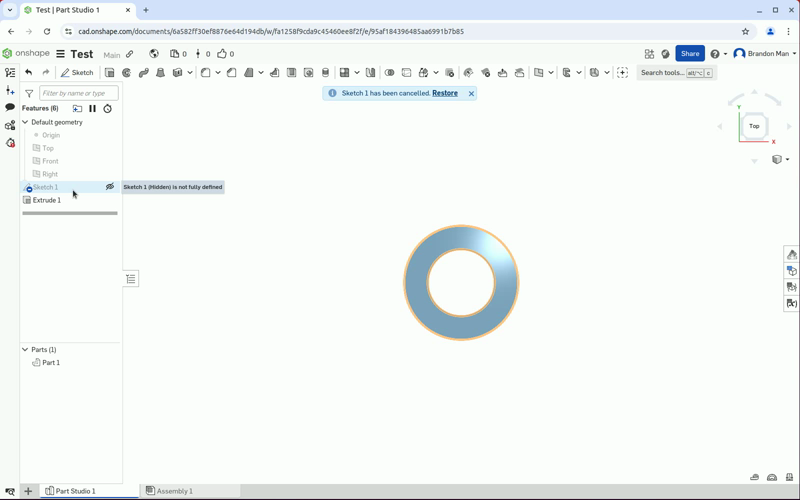
click(73, 189)
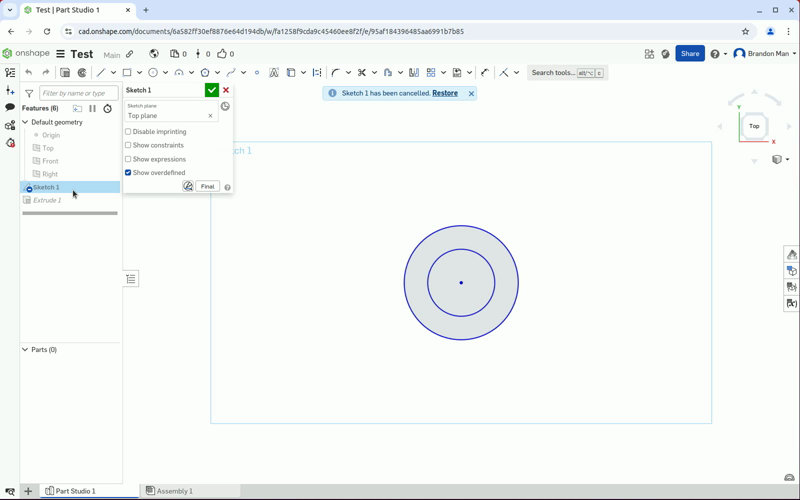
mouse_move(229, 92)
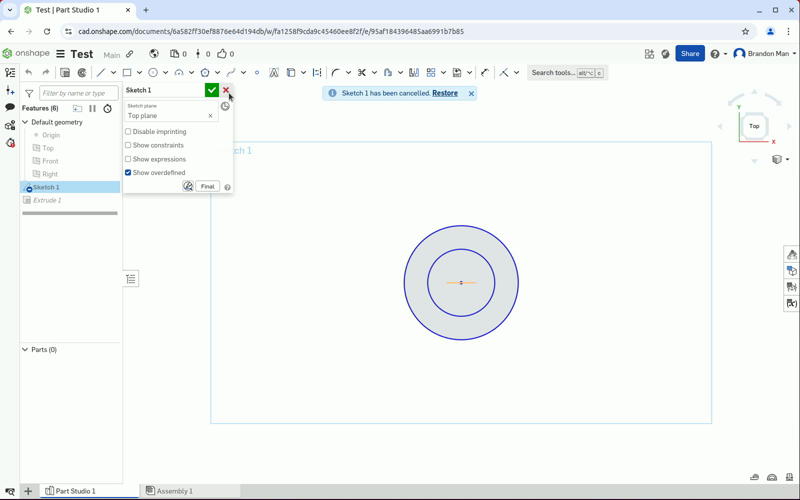
click(229, 92)
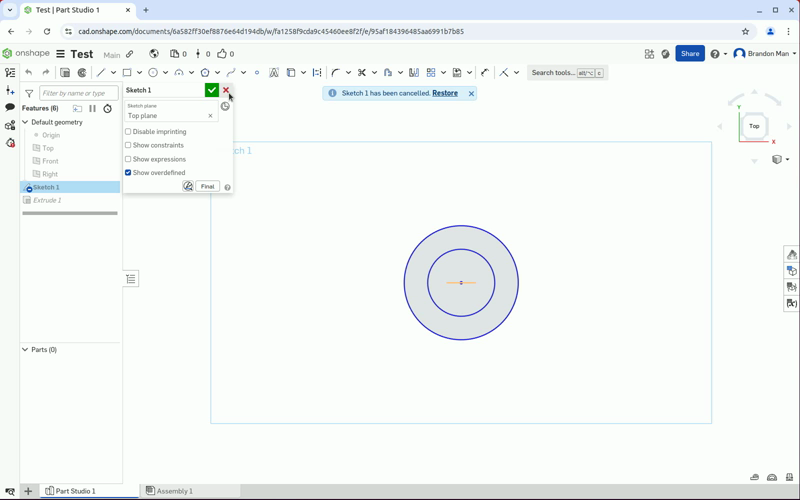
key(shift+s)
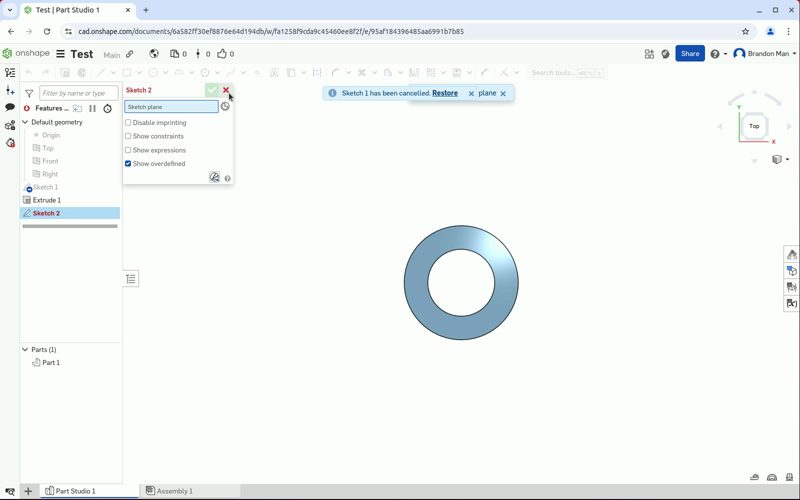
mouse_move(73, 150)
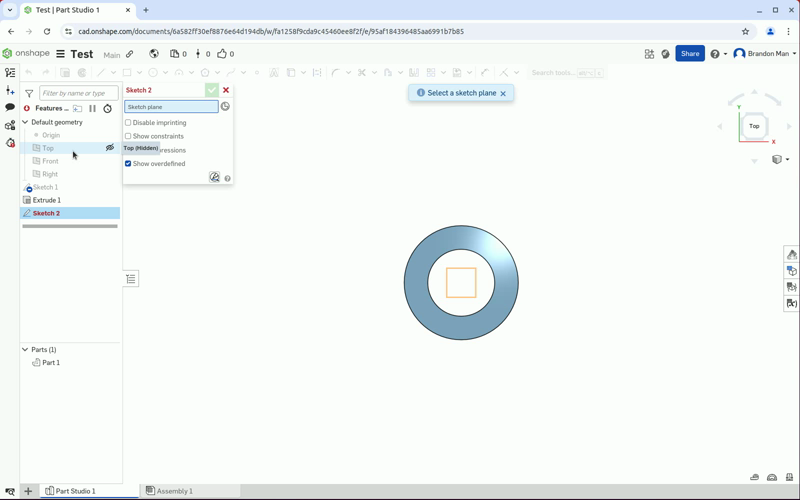
click(73, 150)
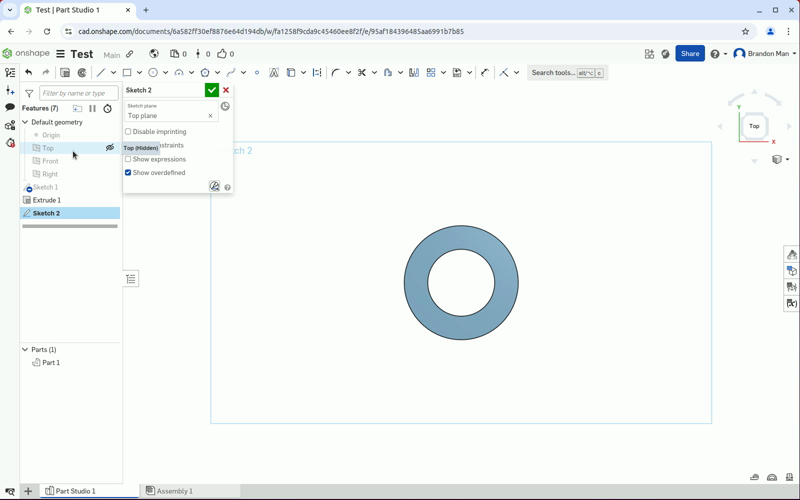
mouse_move(73, 352)
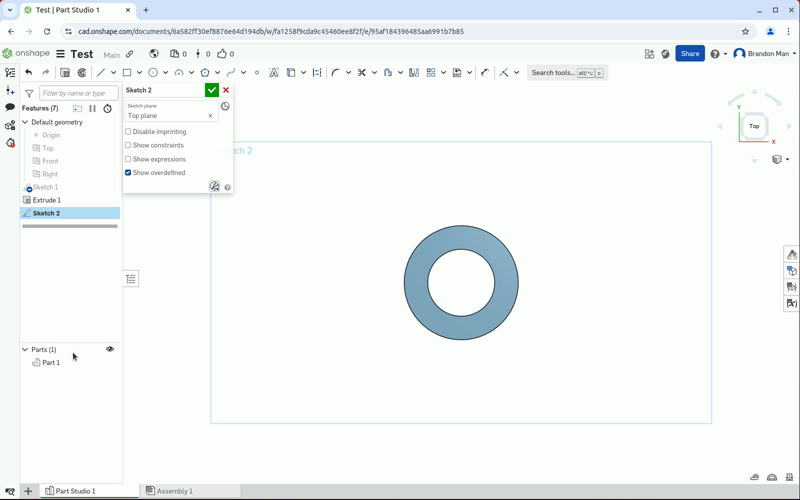
key(y)
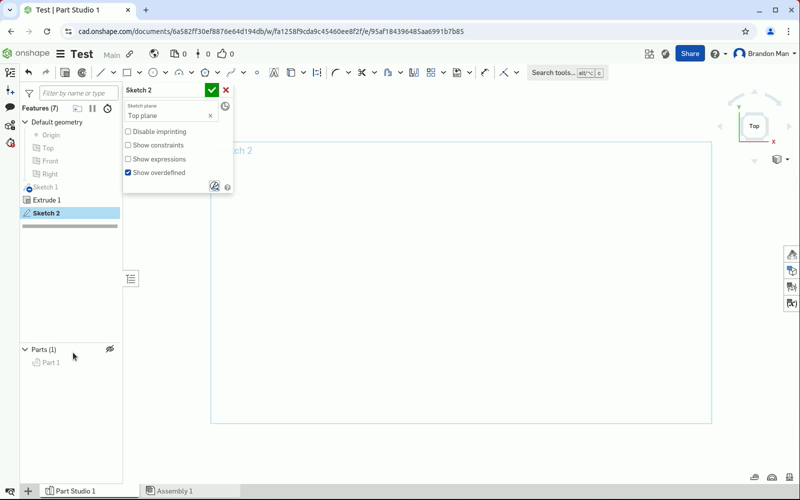
key(c)
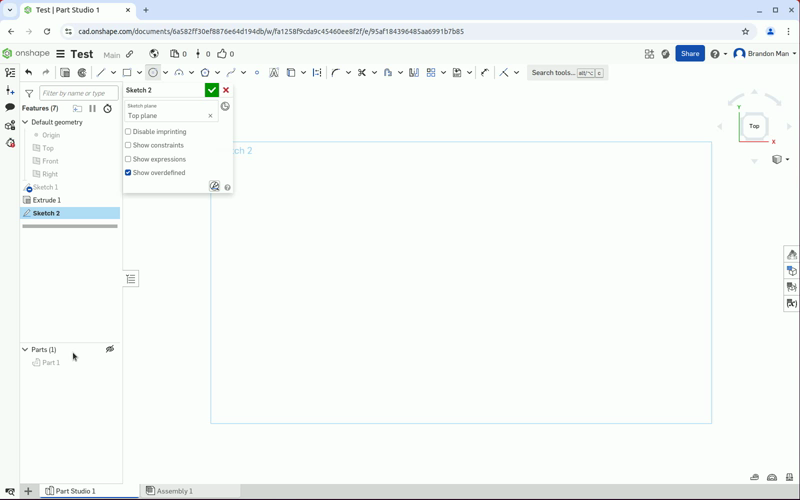
key_down(shift)
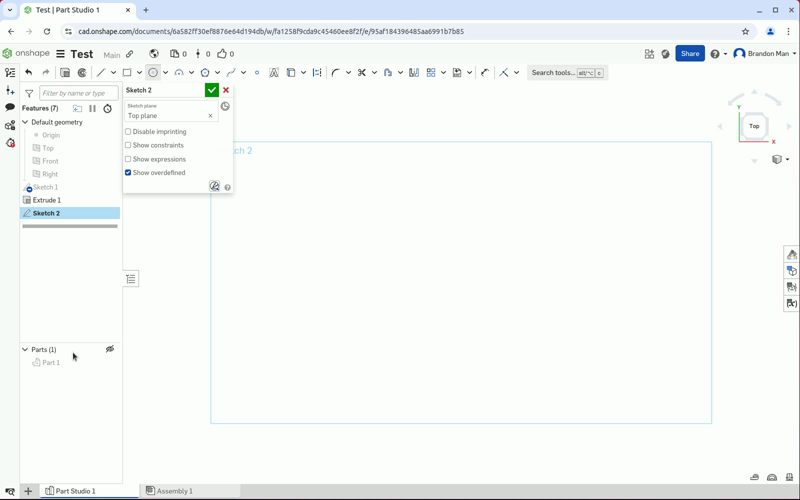
mouse_move(460, 282)
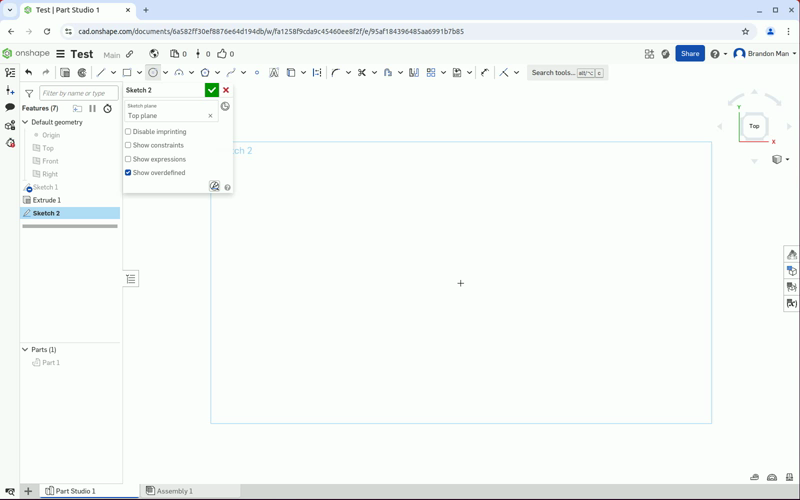
click(460, 282)
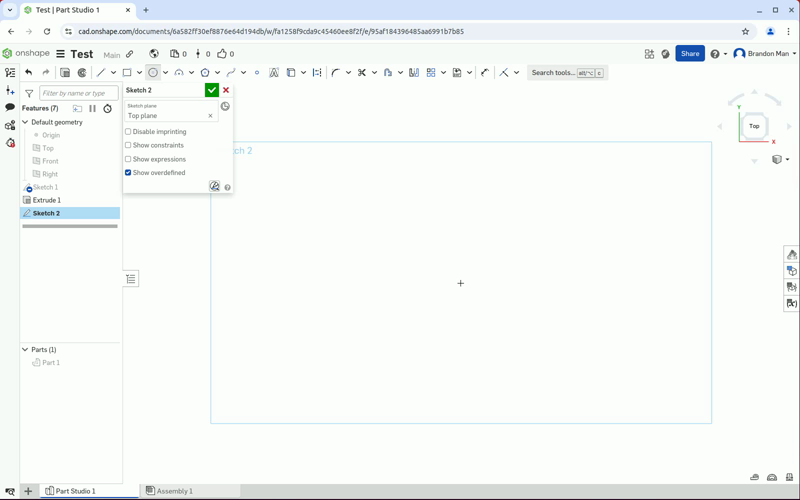
key_up(shift)
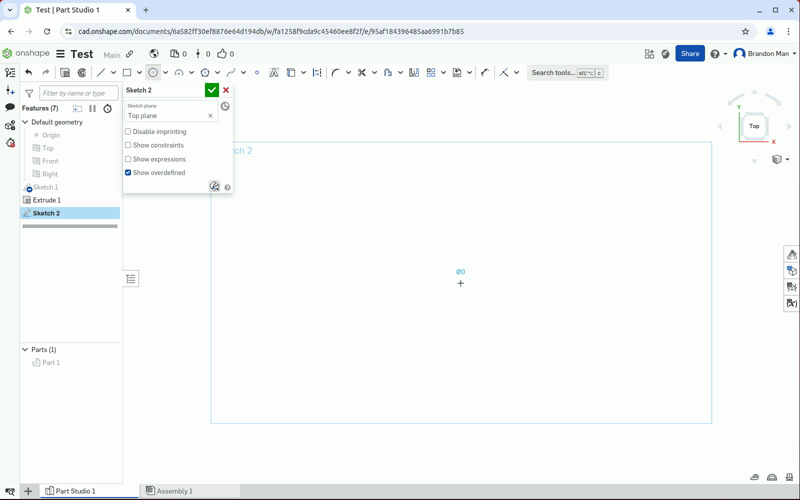
mouse_move(528, 282)
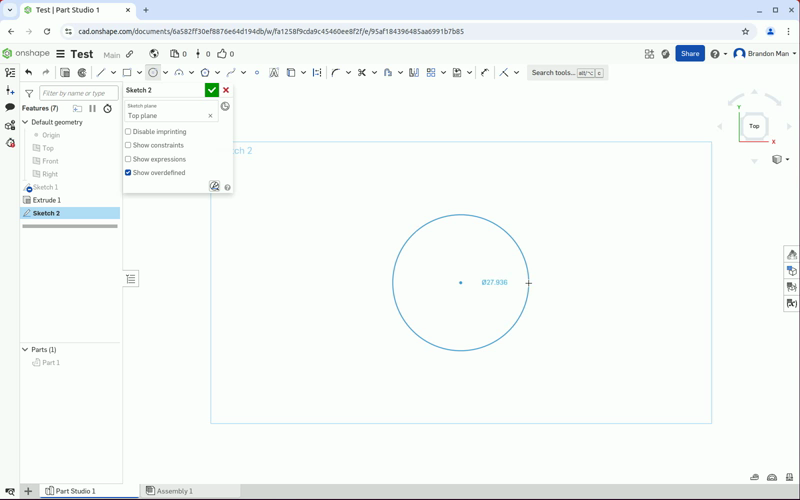
click(528, 282)
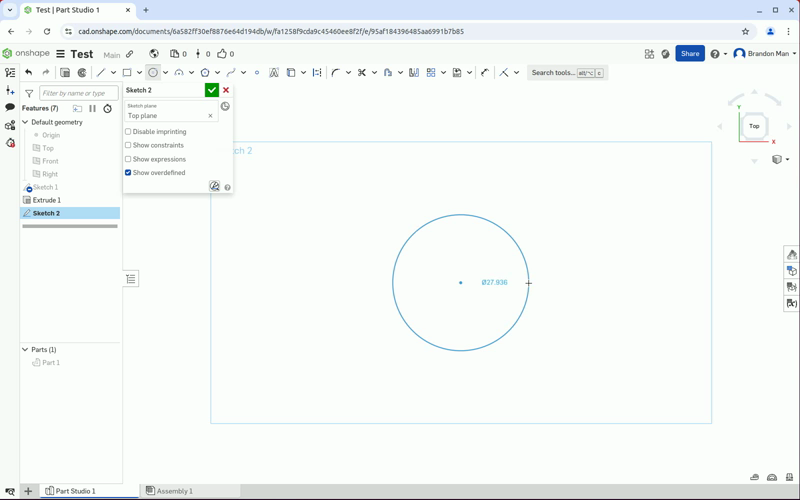
key(esc)
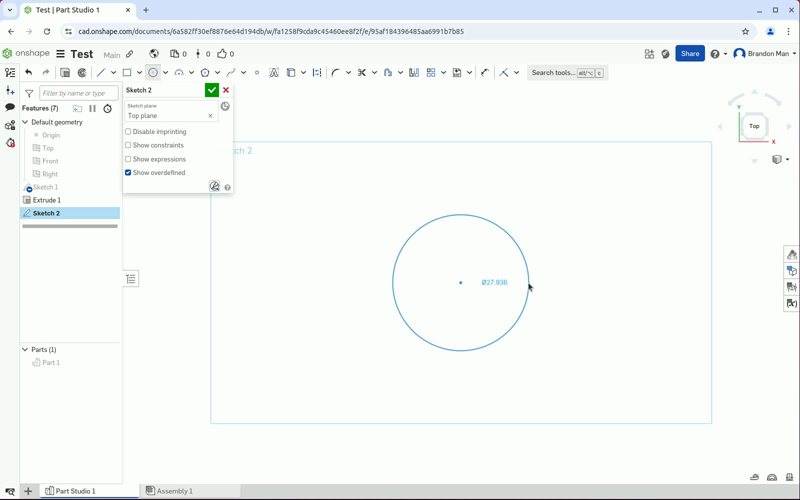
key(c)
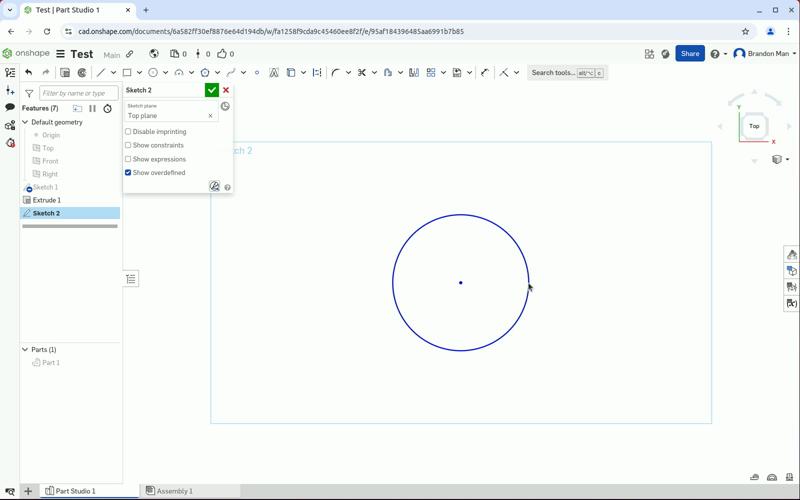
key_down(shift)
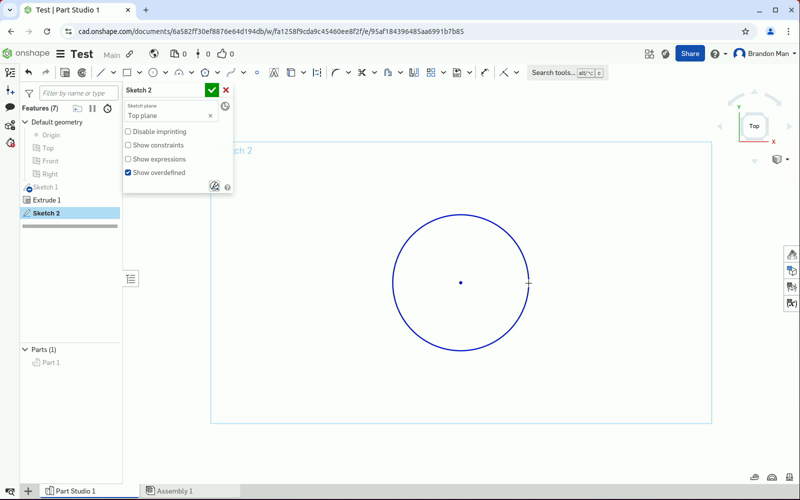
mouse_move(460, 282)
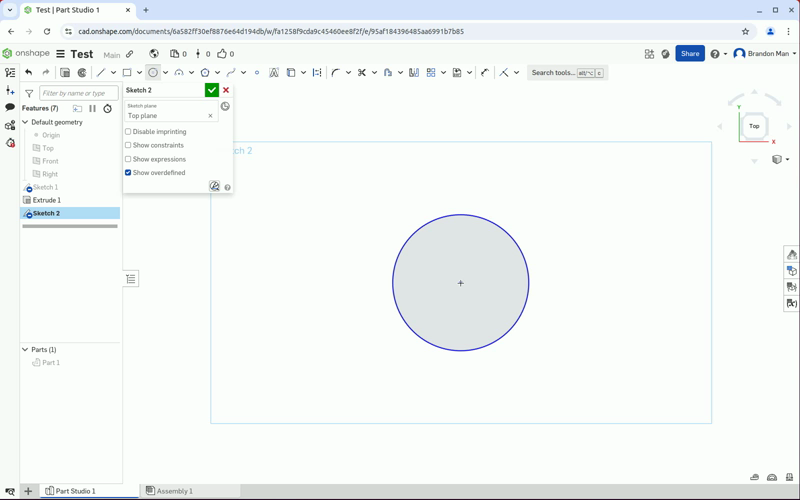
click(460, 282)
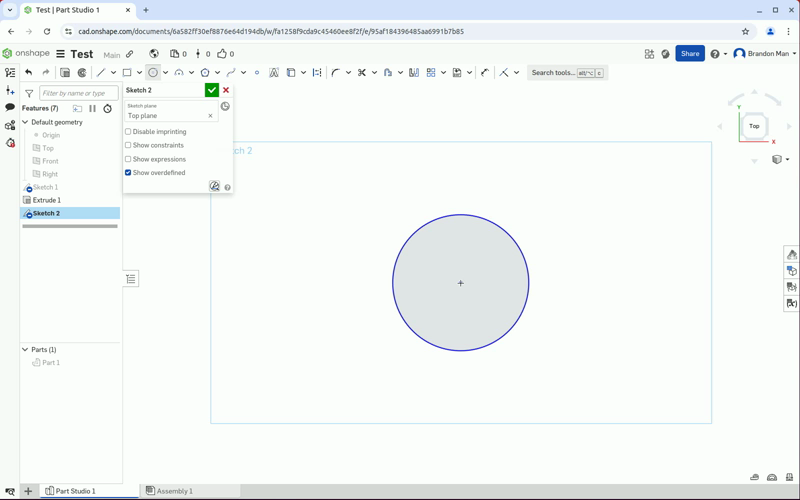
key_up(shift)
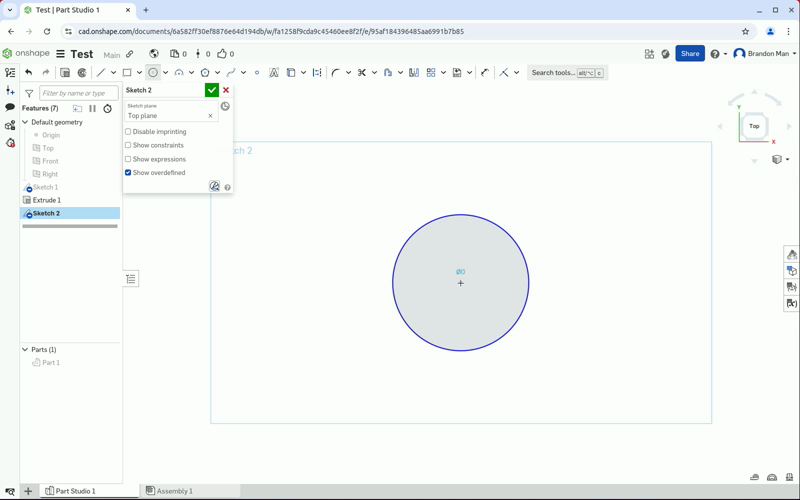
mouse_move(517, 282)
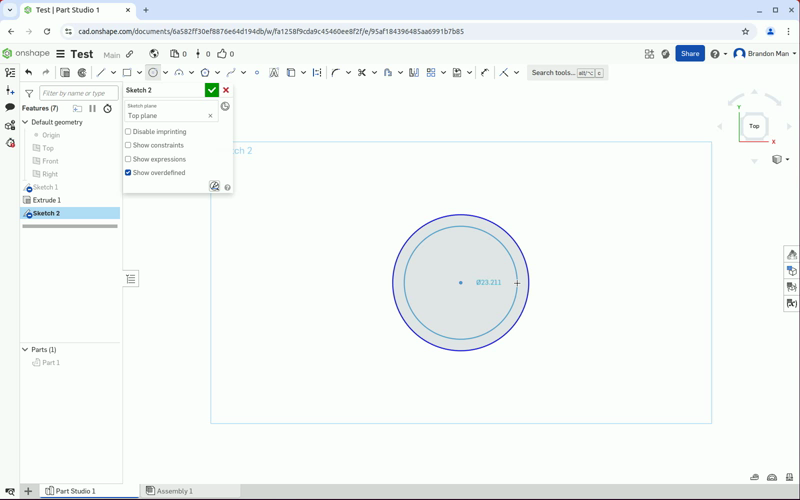
click(517, 282)
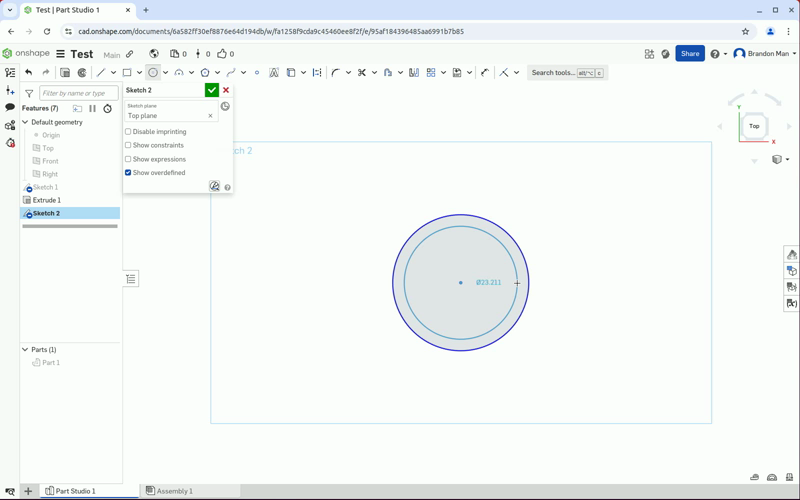
key(esc)
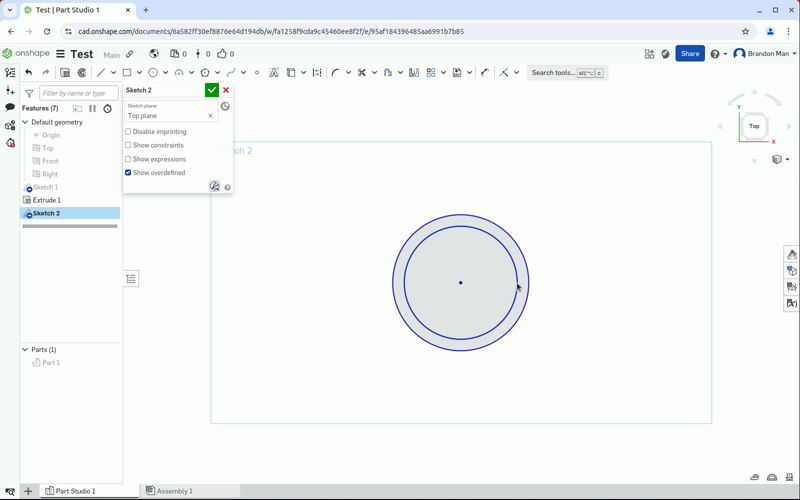
mouse_move(410, 241)
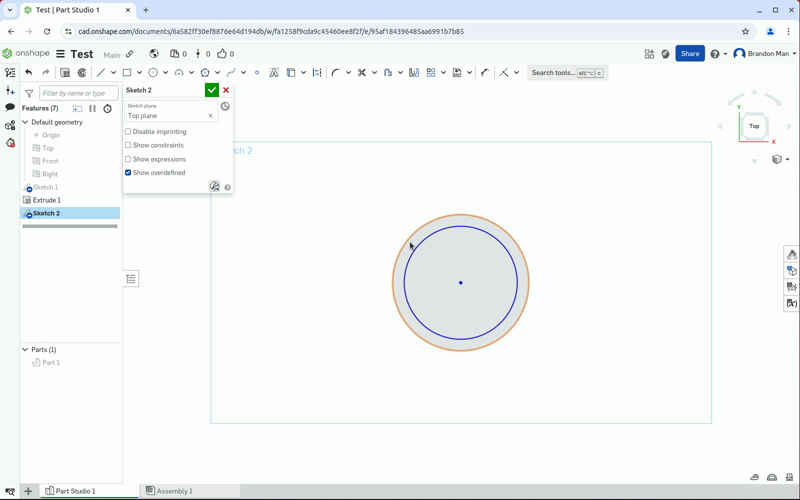
click(410, 241)
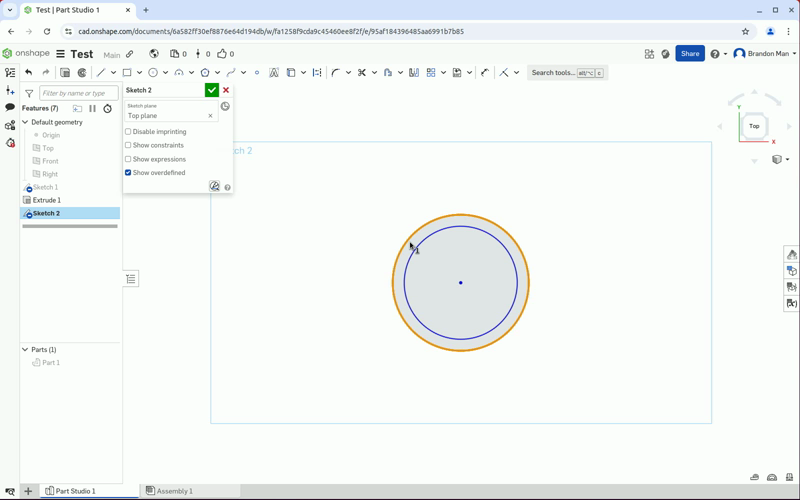
mouse_move(73, 352)
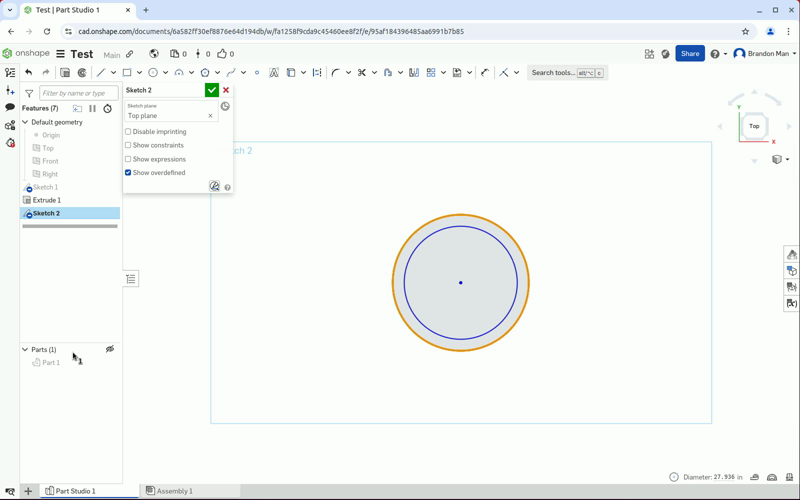
key(shift+y)
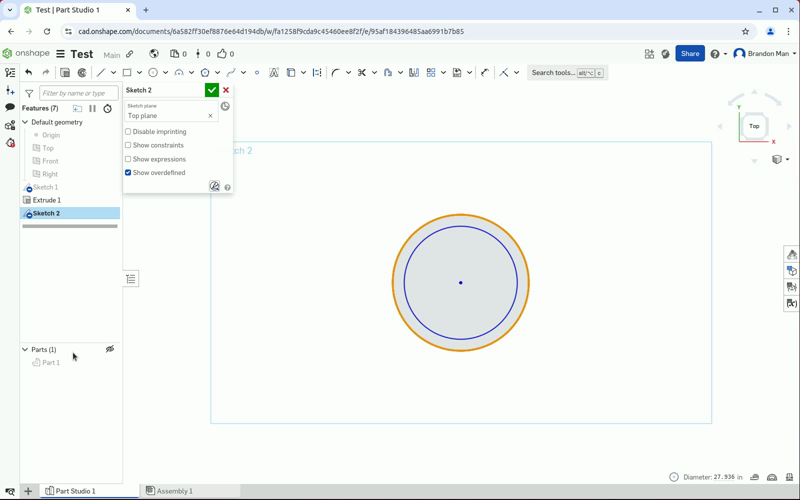
key(shift+e)
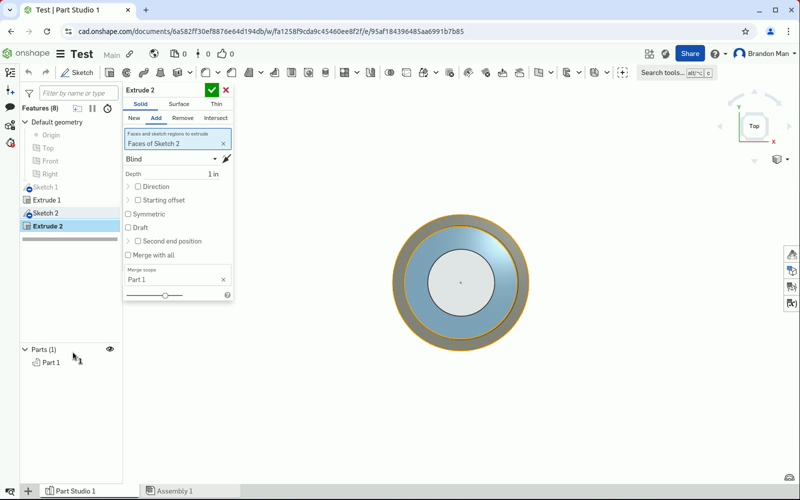
mouse_move(143, 106)
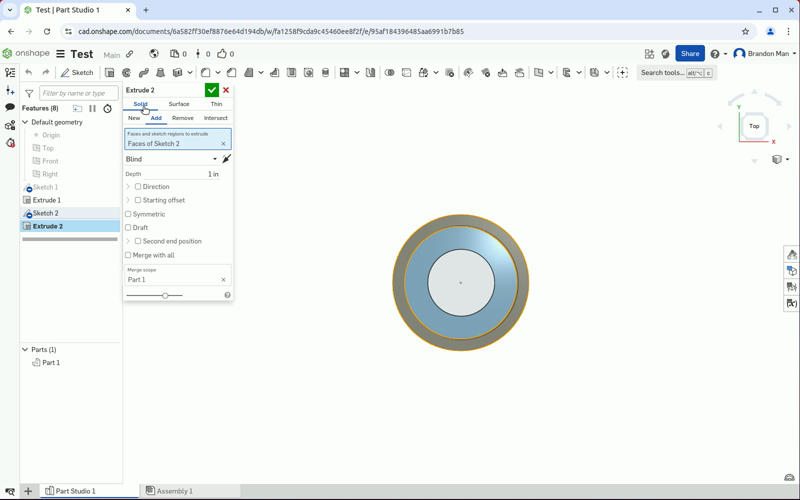
click(143, 106)
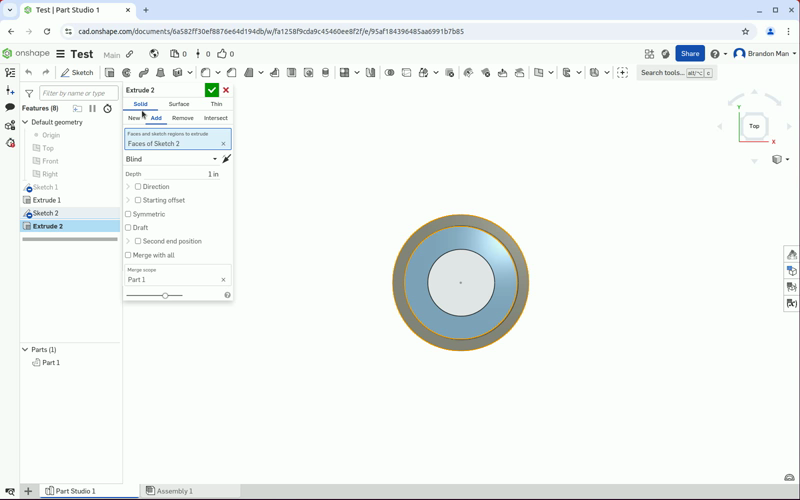
mouse_move(137, 120)
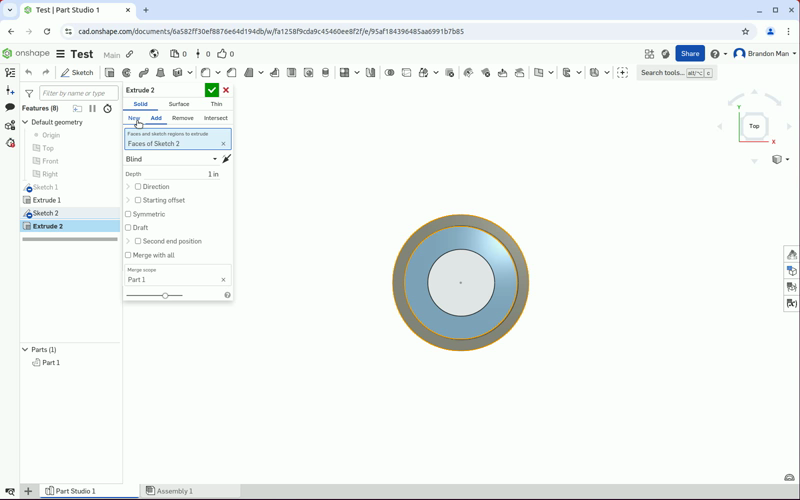
click(137, 120)
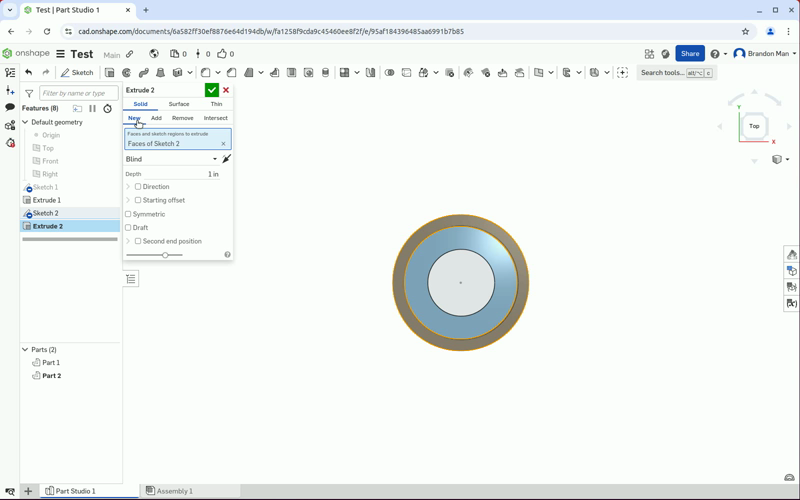
key(tab, 4)
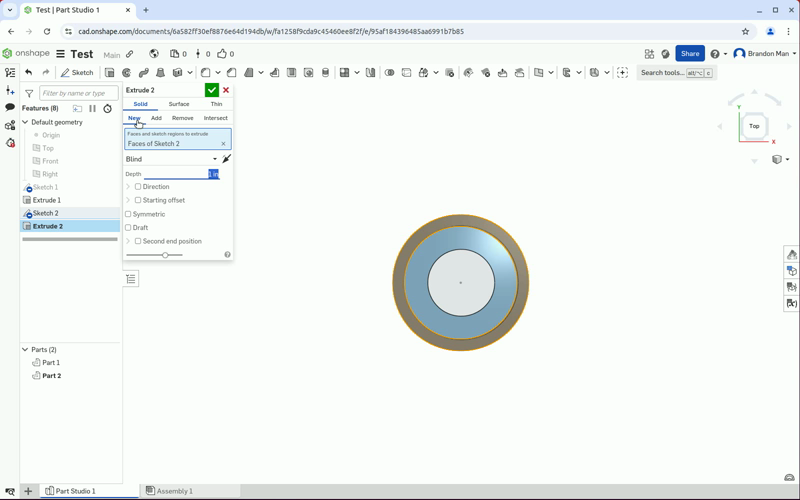
text(9.147)
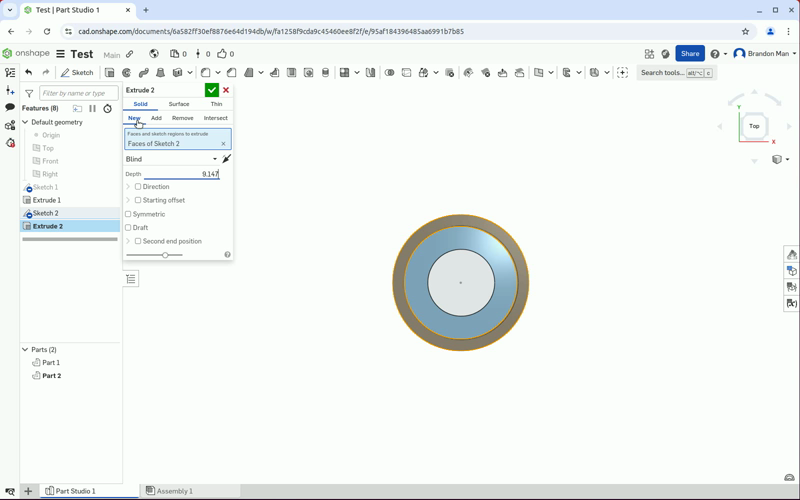
key(enter)
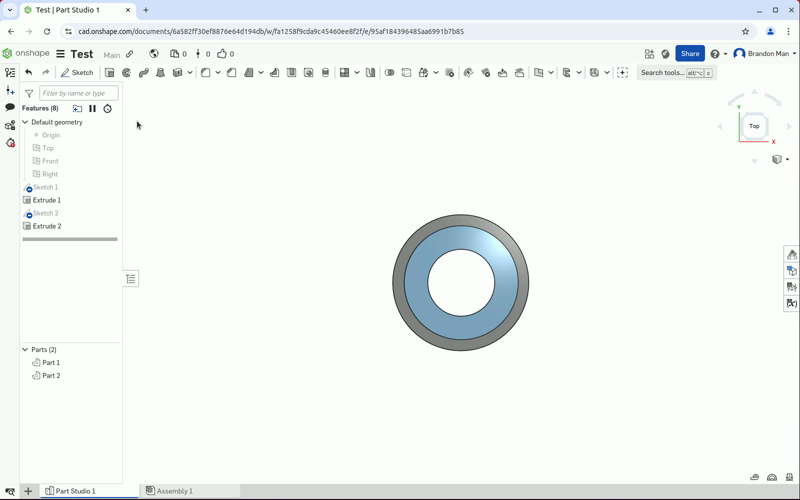
key(shift+h)
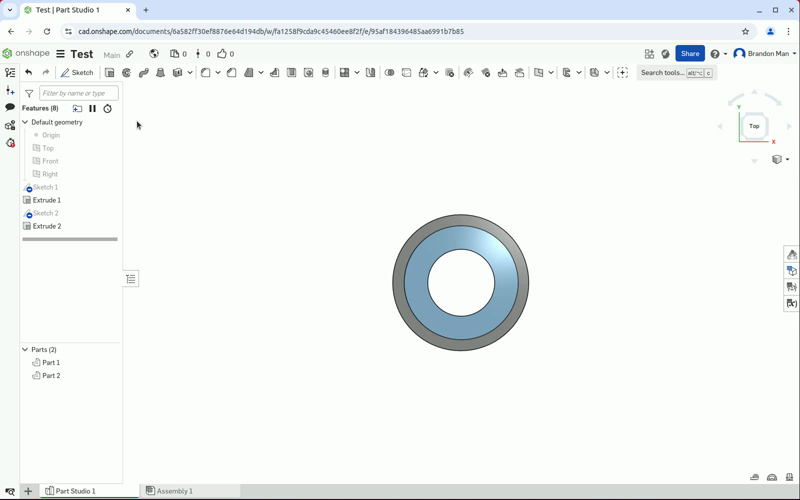
key(shift+h)
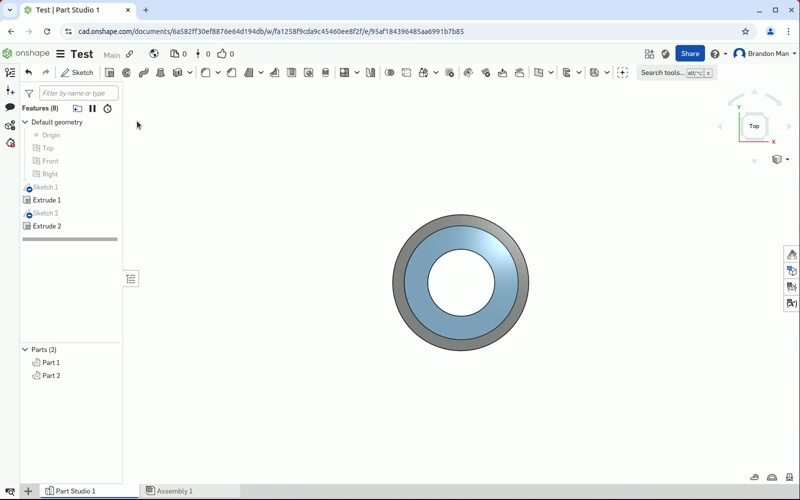
mouse_move(73, 189)
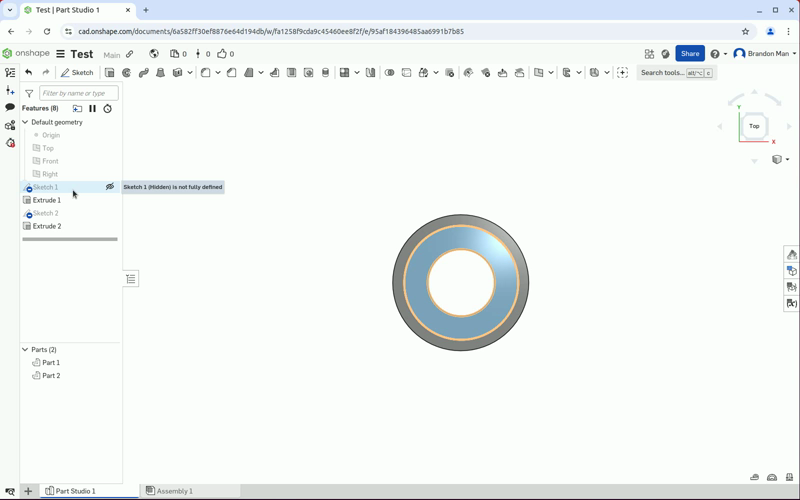
click(73, 189)
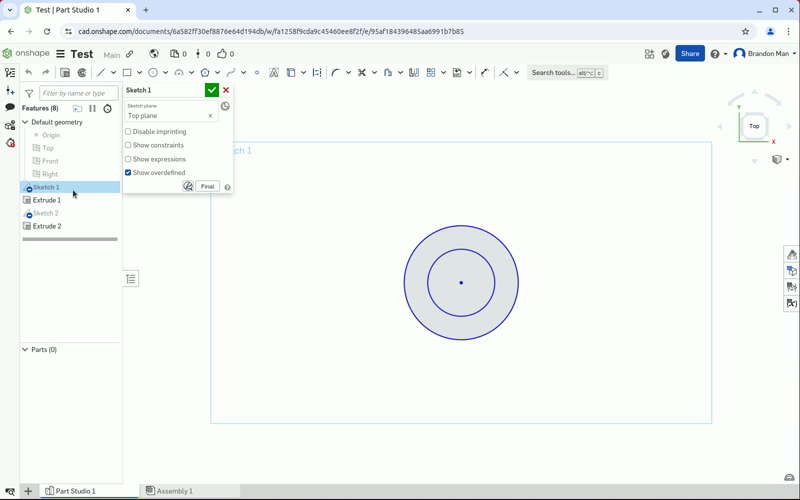
mouse_move(229, 92)
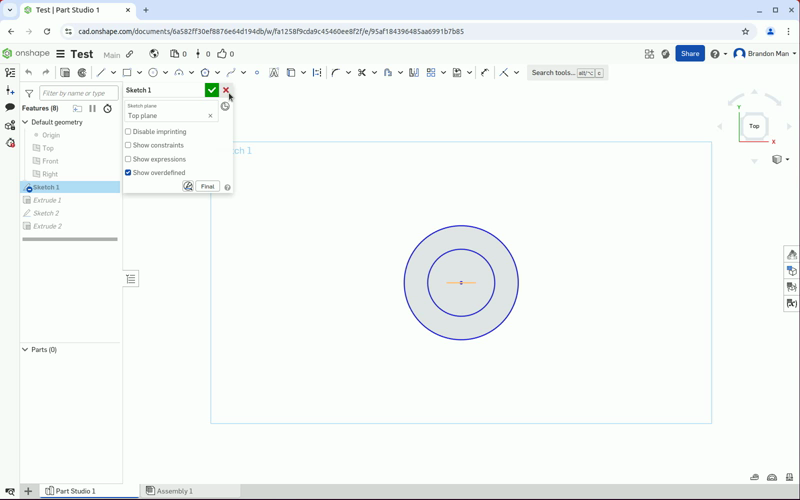
click(229, 92)
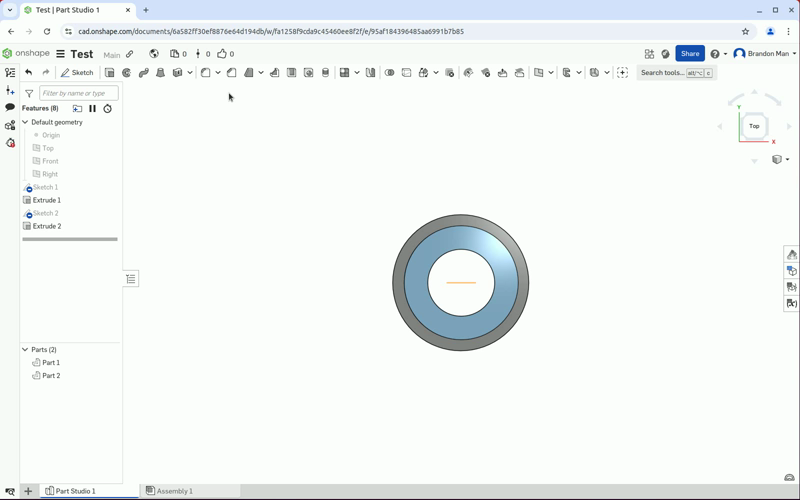
mouse_move(541, 75)
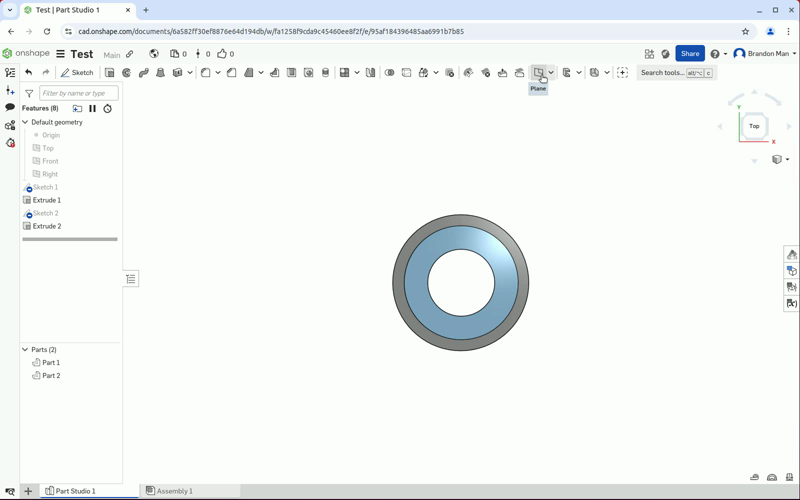
click(541, 75)
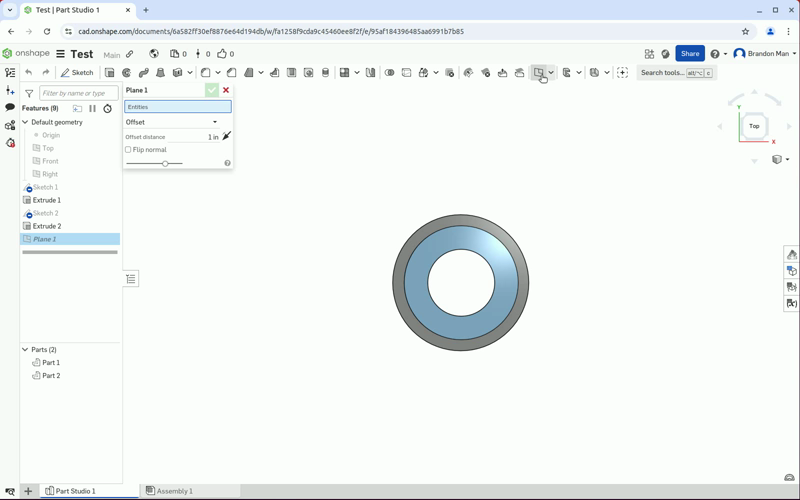
mouse_move(73, 150)
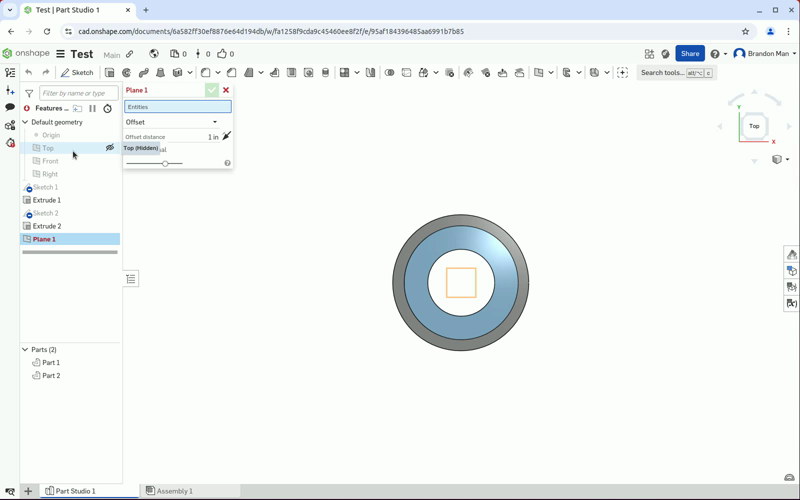
click(73, 150)
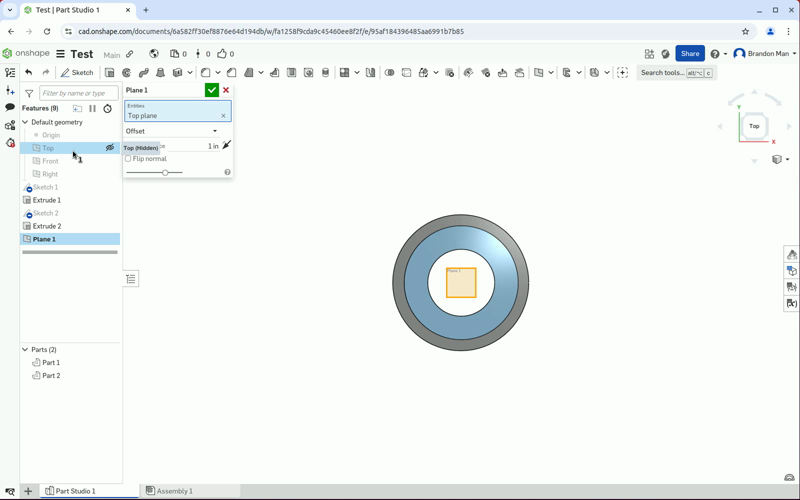
key(tab, 2)
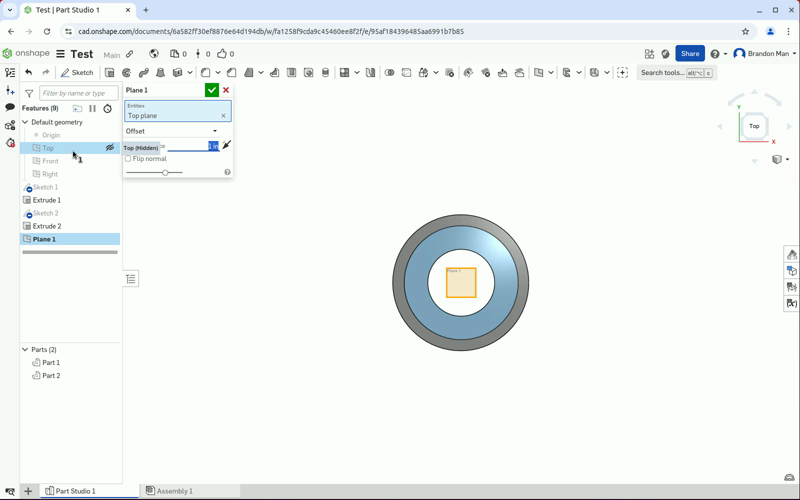
text(23.108)
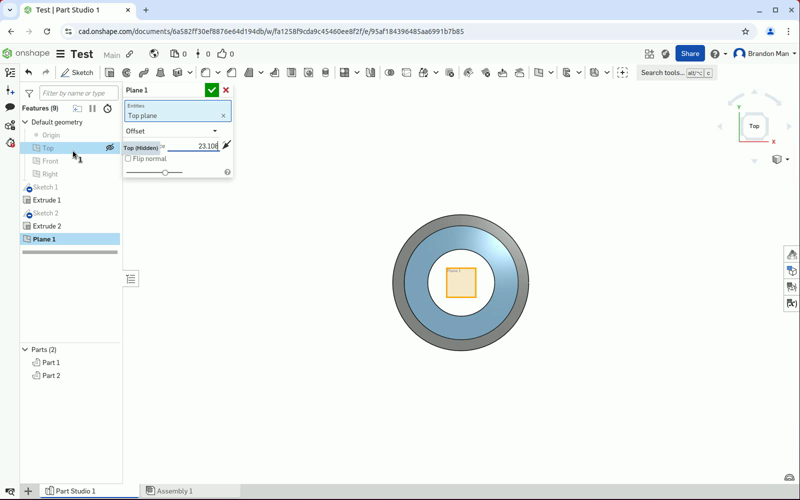
key(enter, 2)
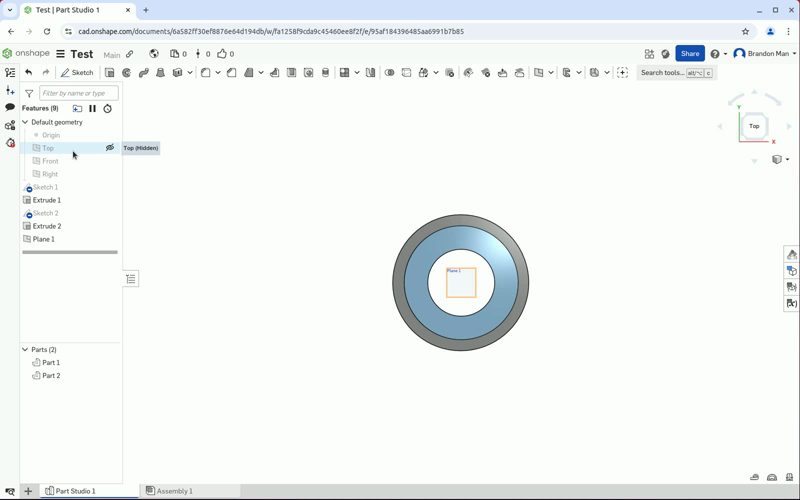
key(shift+s)
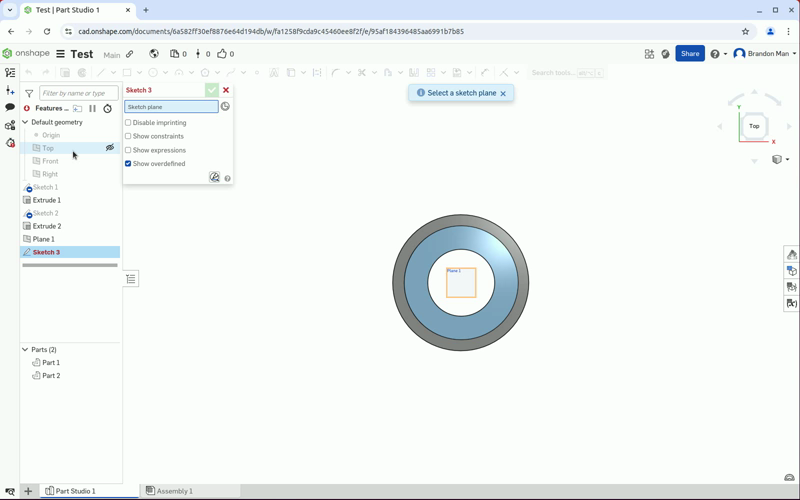
mouse_move(73, 241)
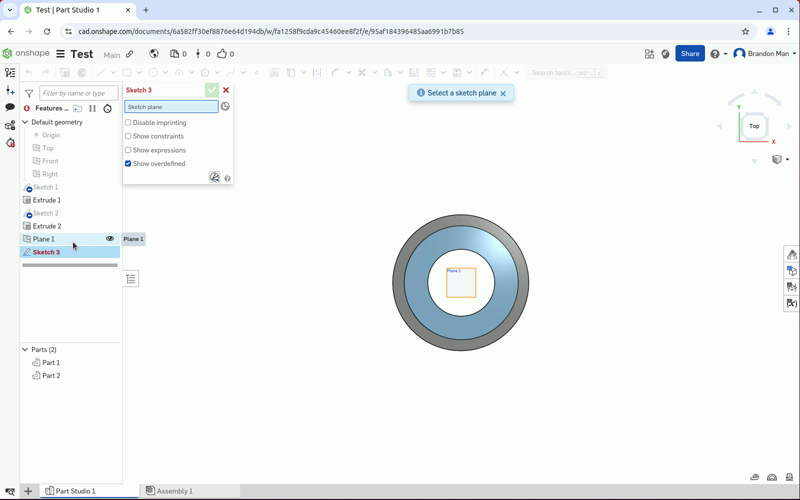
click(73, 241)
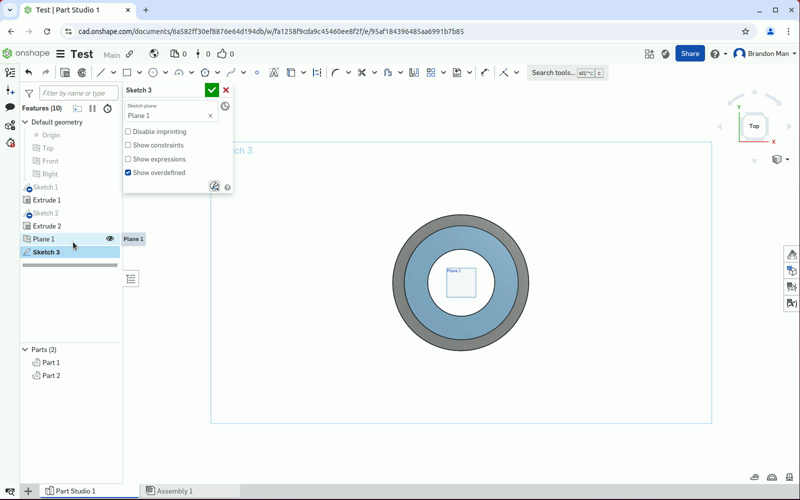
mouse_move(73, 352)
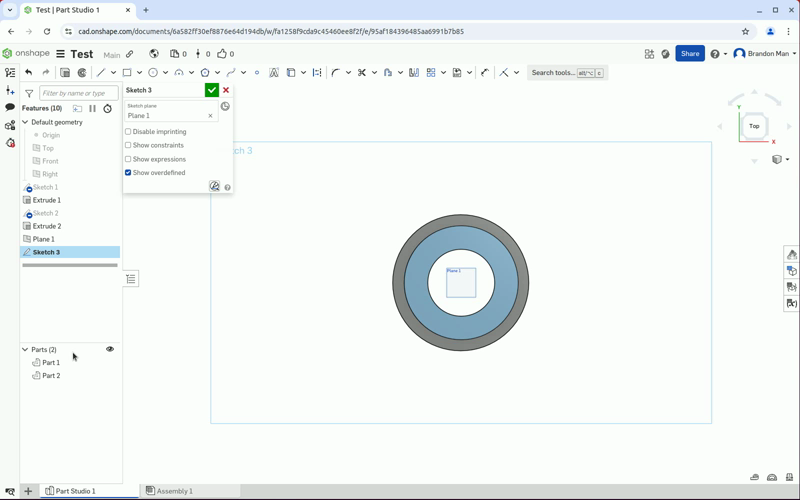
key(y)
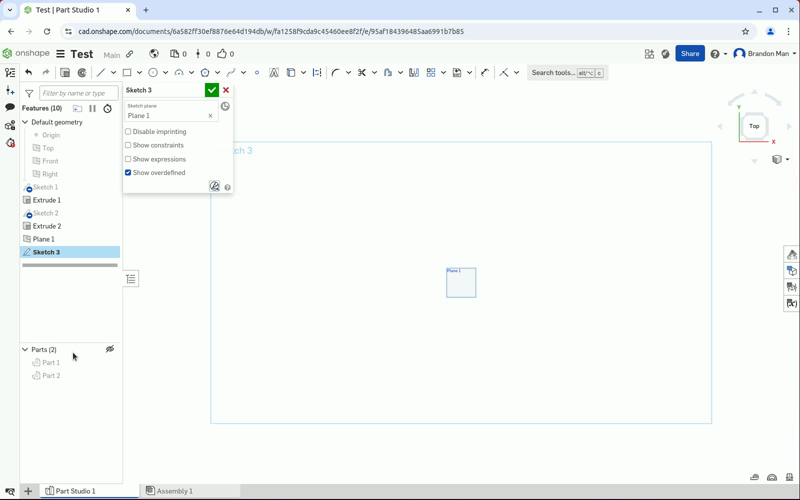
key(c)
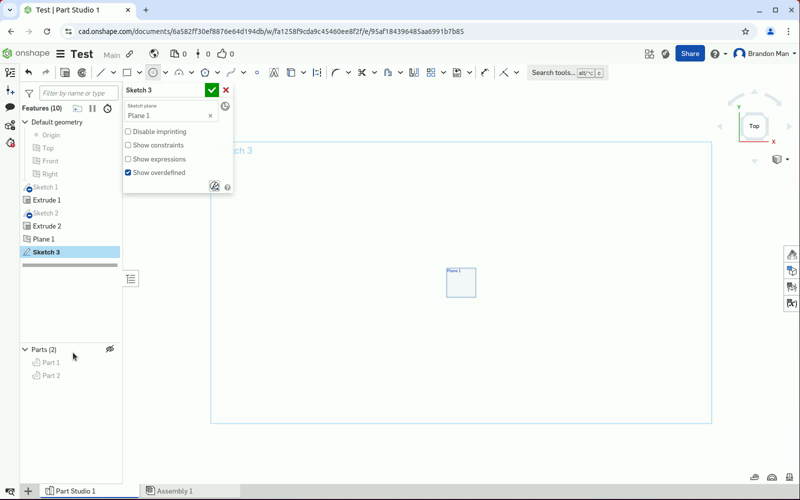
key_down(shift)
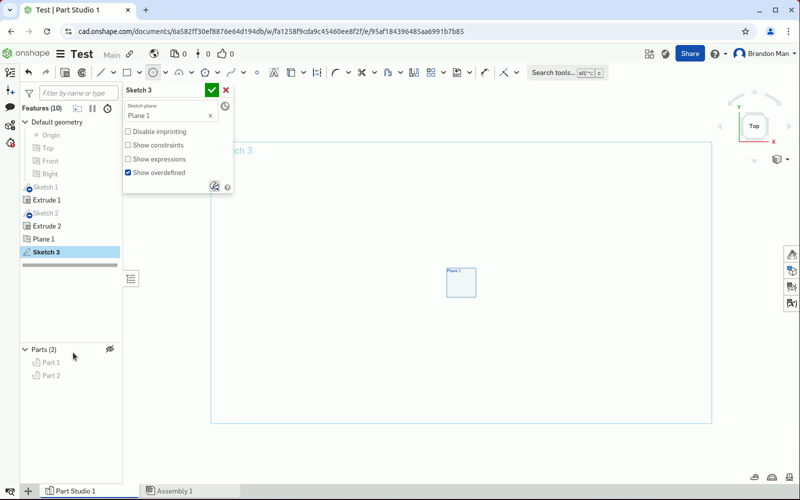
mouse_move(460, 282)
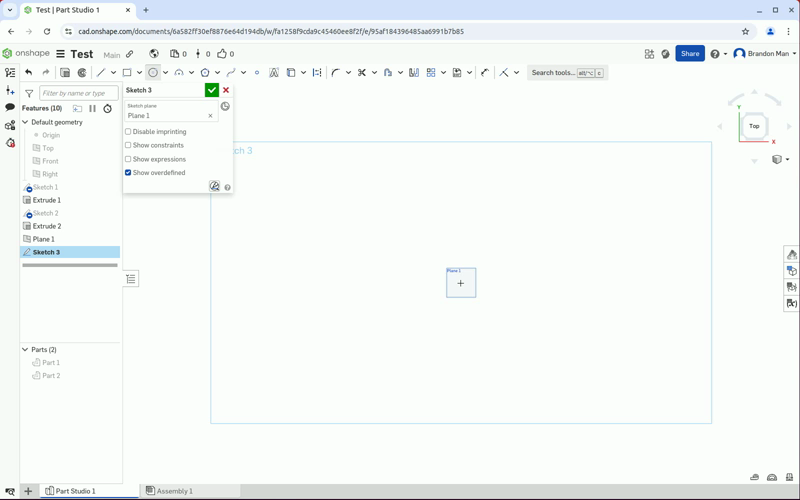
click(460, 282)
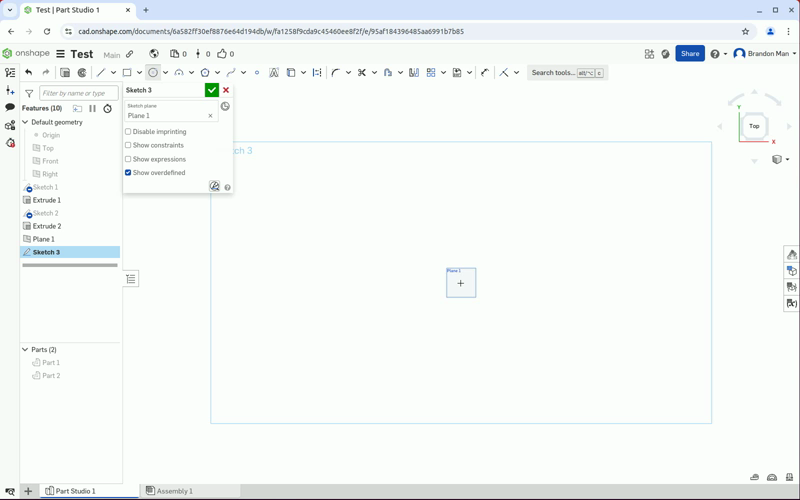
key_up(shift)
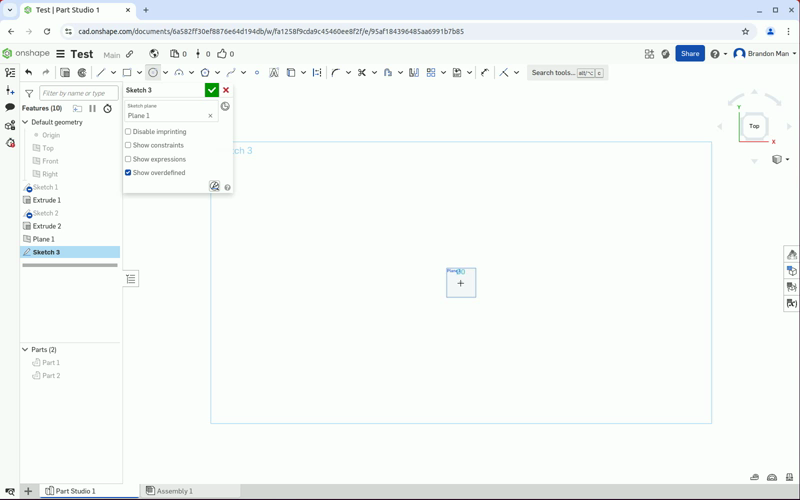
mouse_move(528, 282)
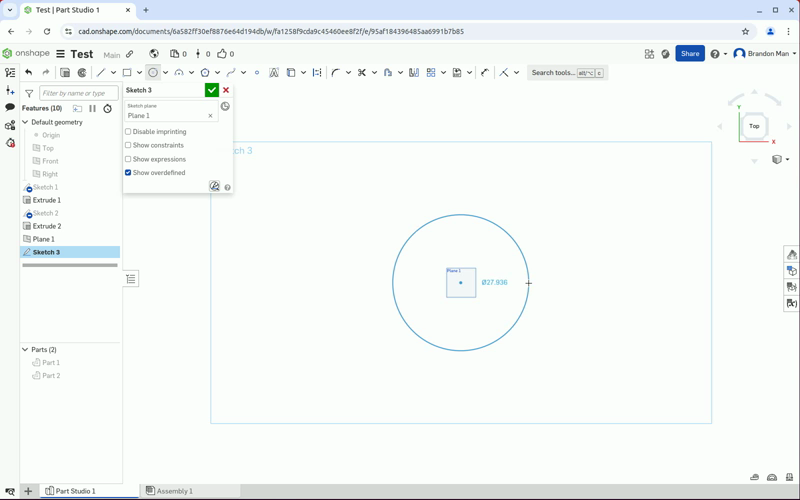
click(528, 282)
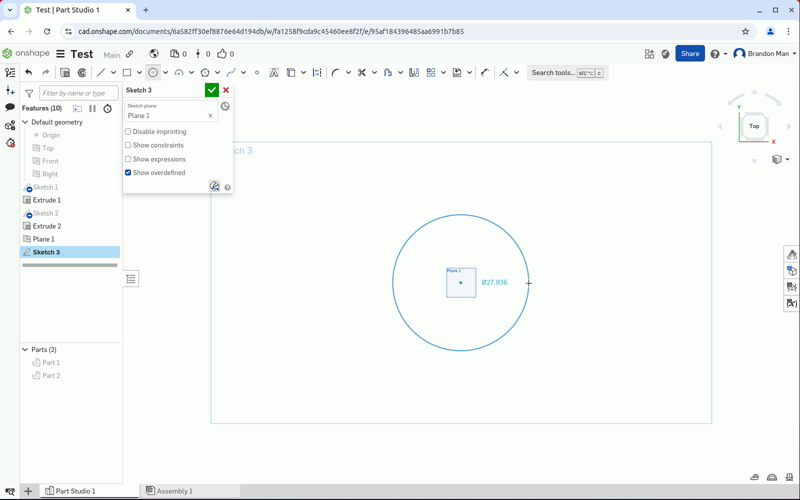
key(esc)
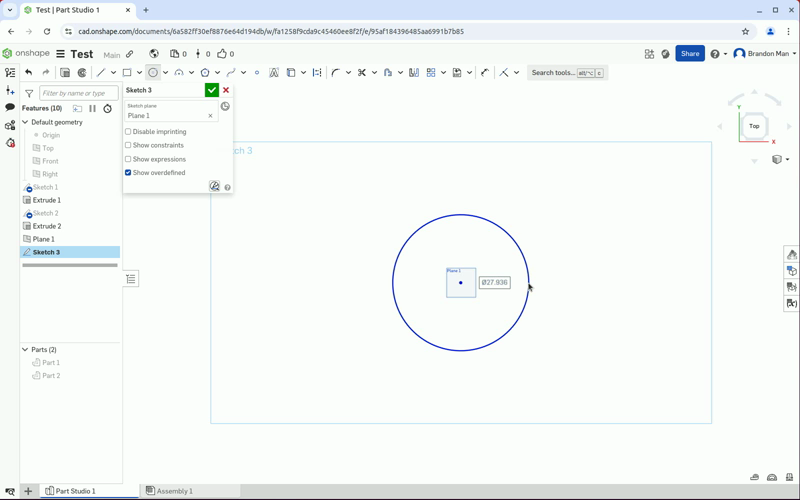
key(c)
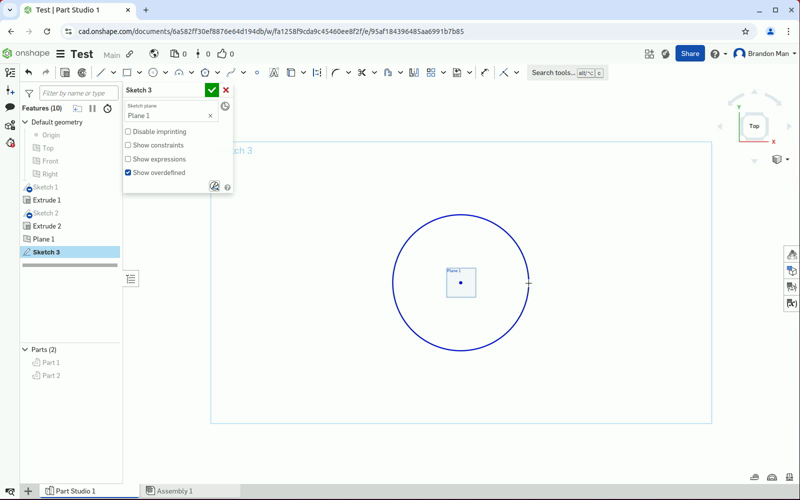
key_down(shift)
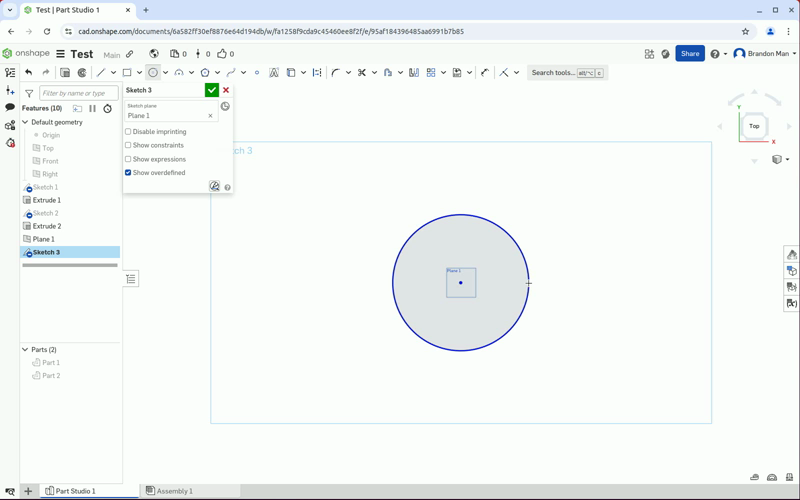
mouse_move(460, 282)
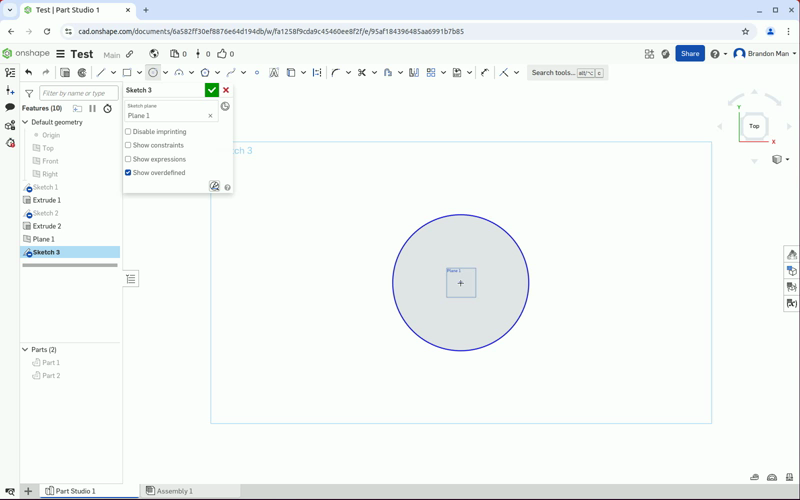
click(460, 282)
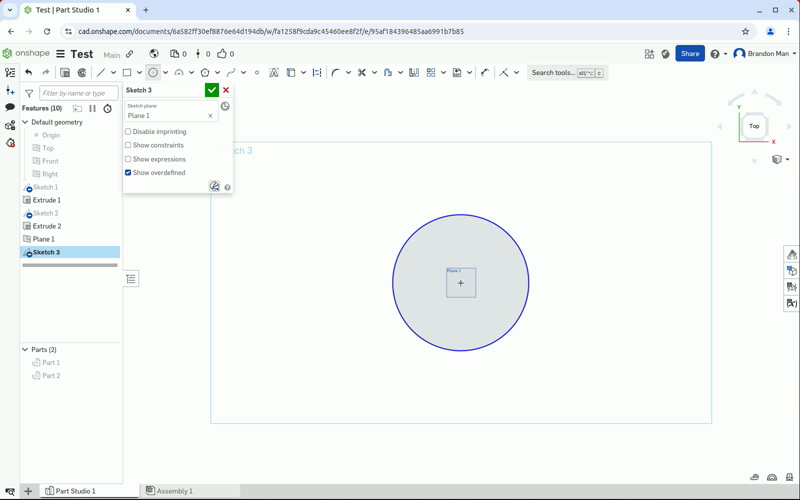
key_up(shift)
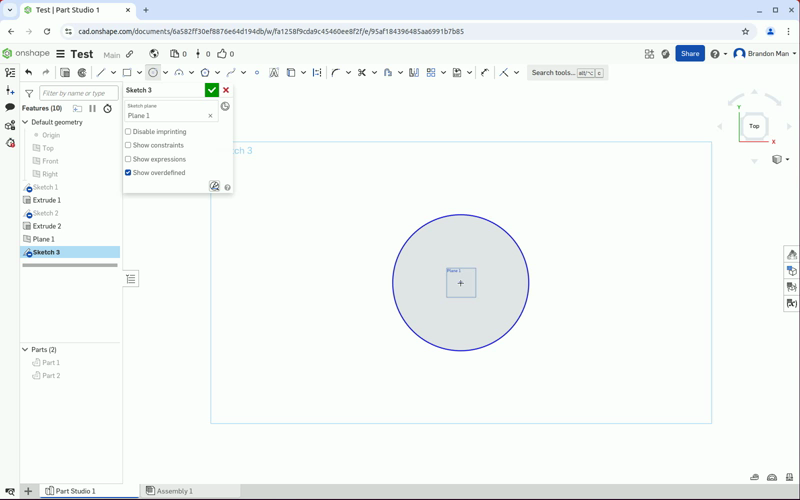
mouse_move(517, 282)
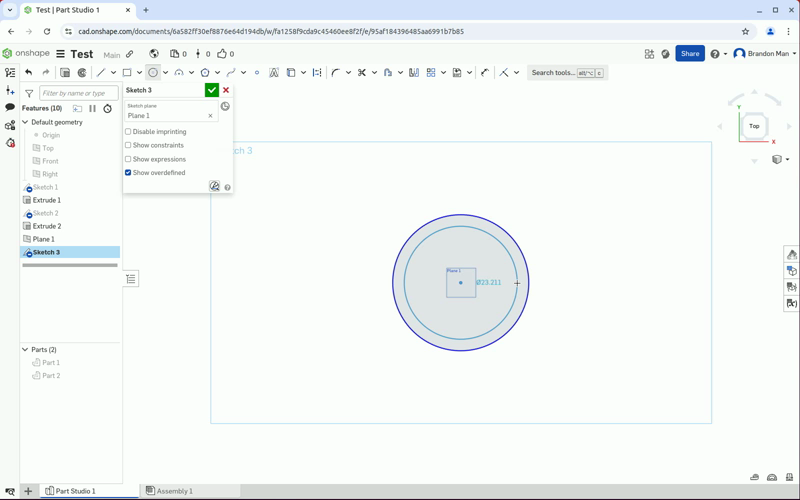
click(517, 282)
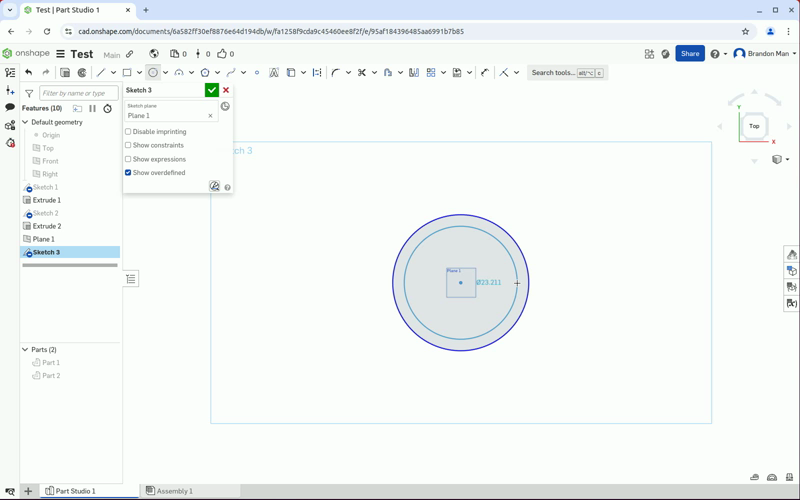
key(esc)
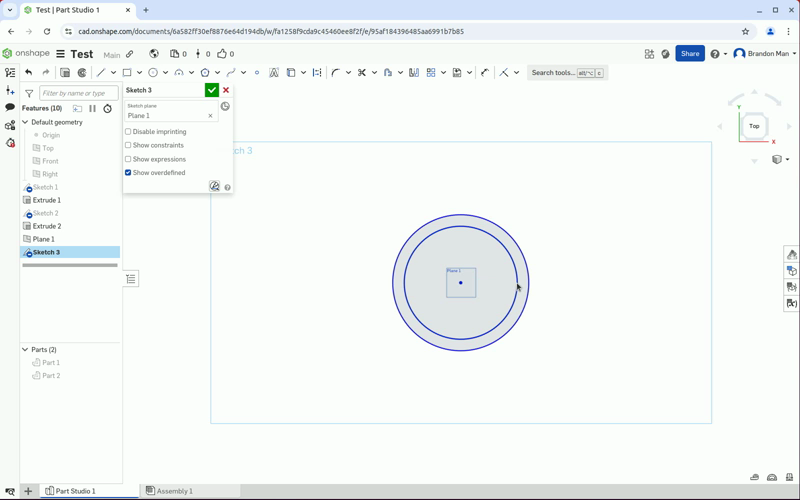
mouse_move(399, 292)
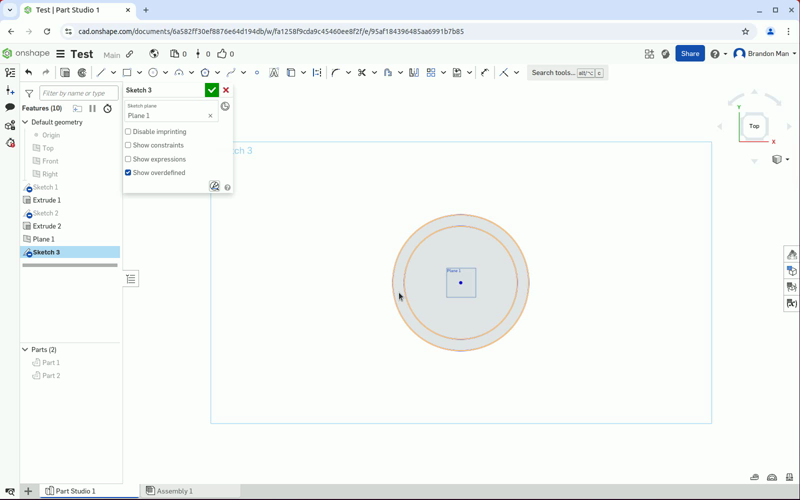
click(399, 292)
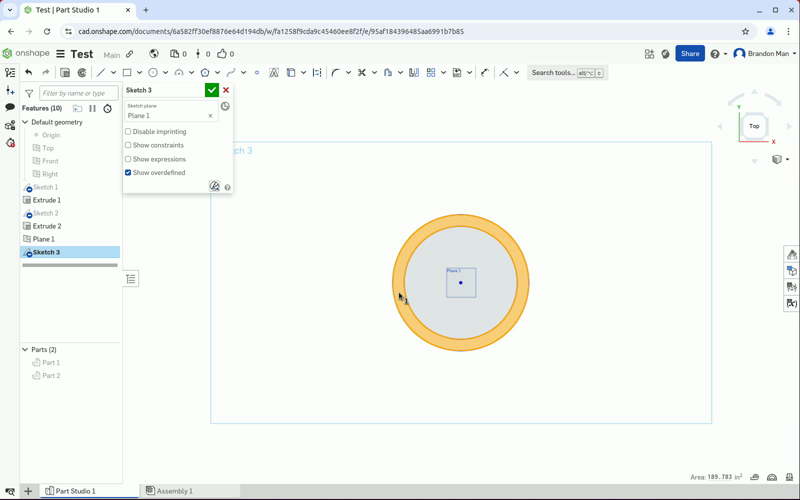
mouse_move(73, 352)
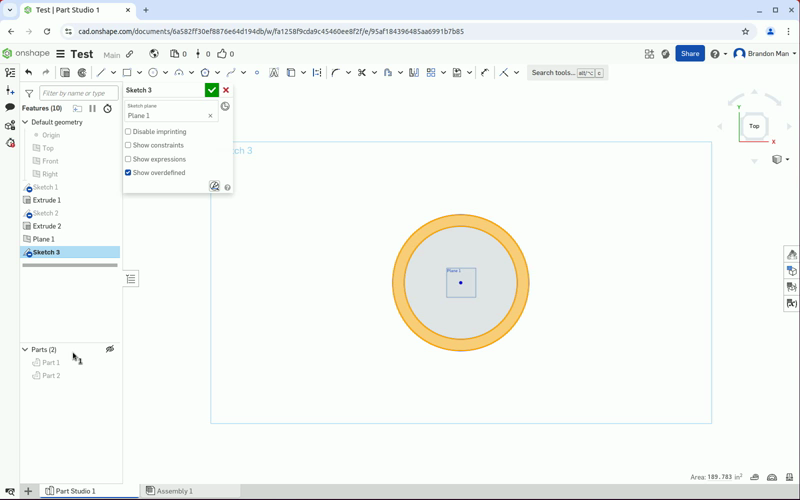
key(shift+y)
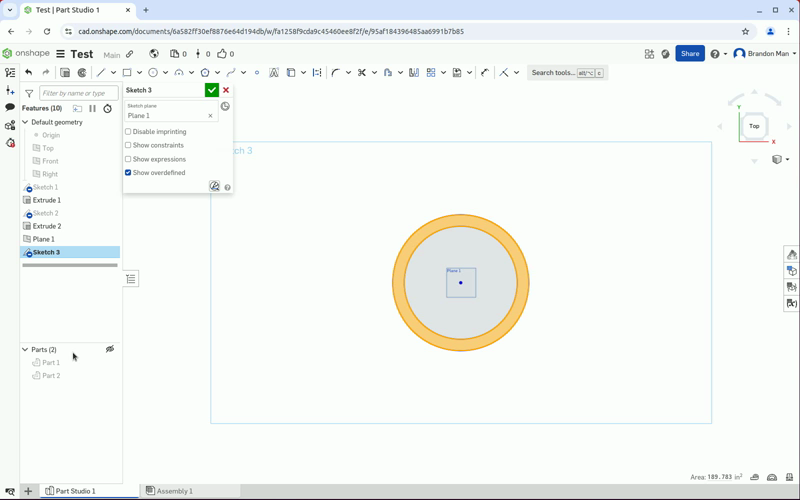
key(shift+e)
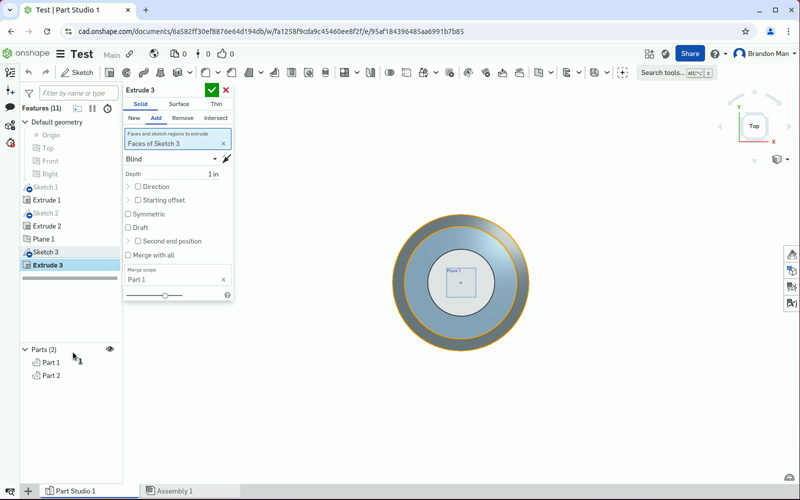
mouse_move(143, 106)
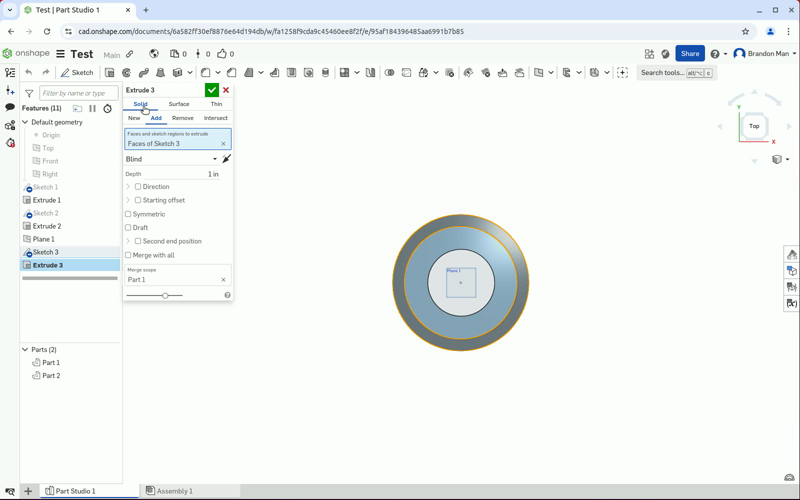
click(143, 106)
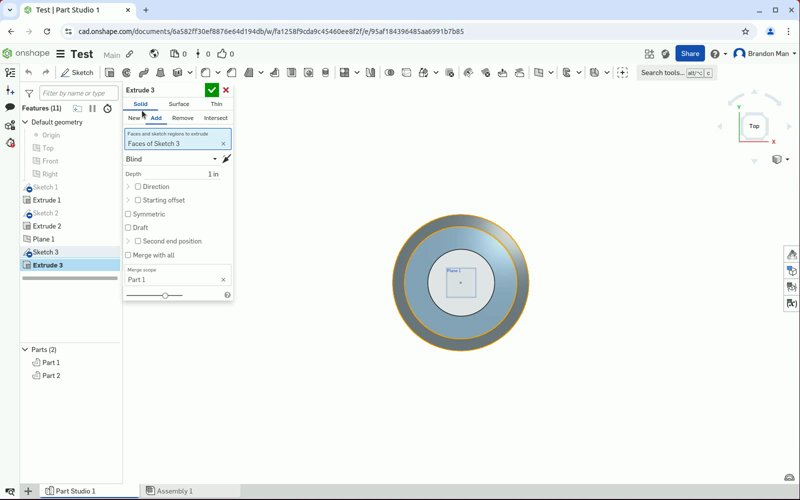
mouse_move(137, 120)
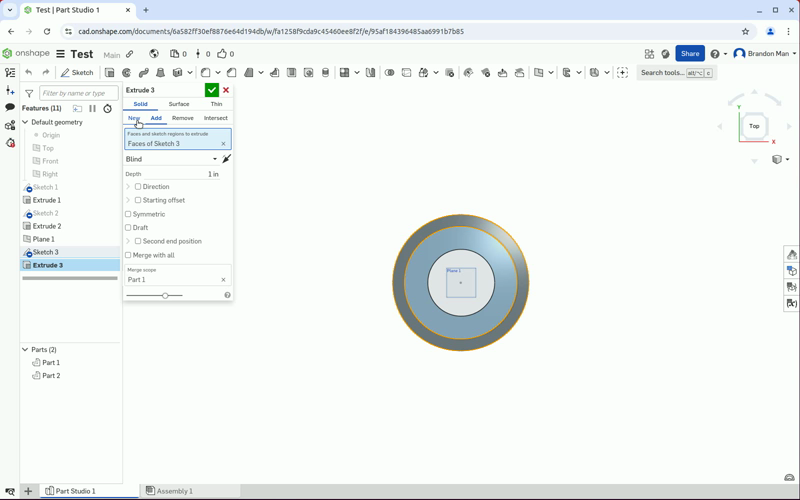
click(137, 120)
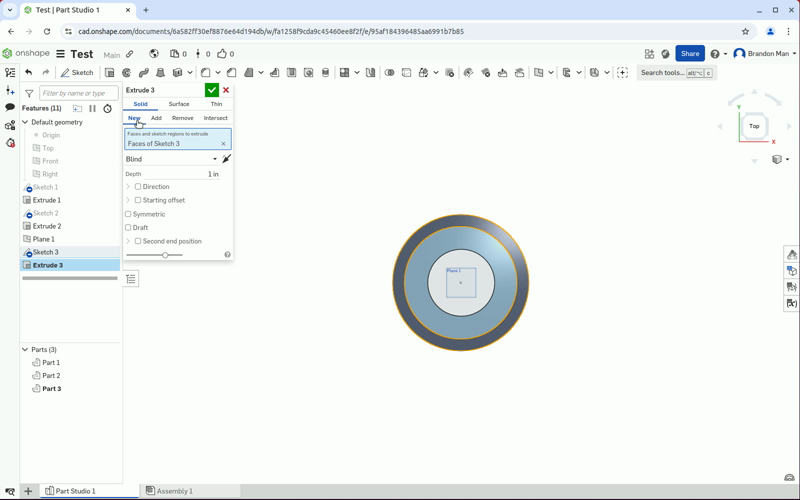
key(tab, 4)
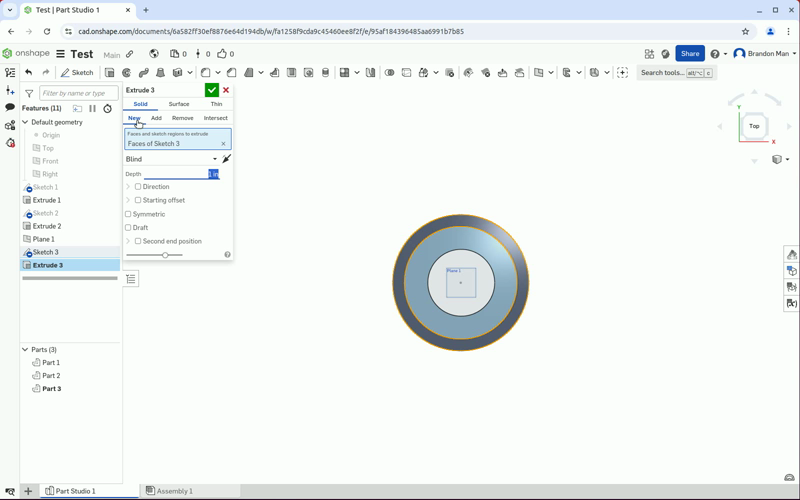
text(-9.147)
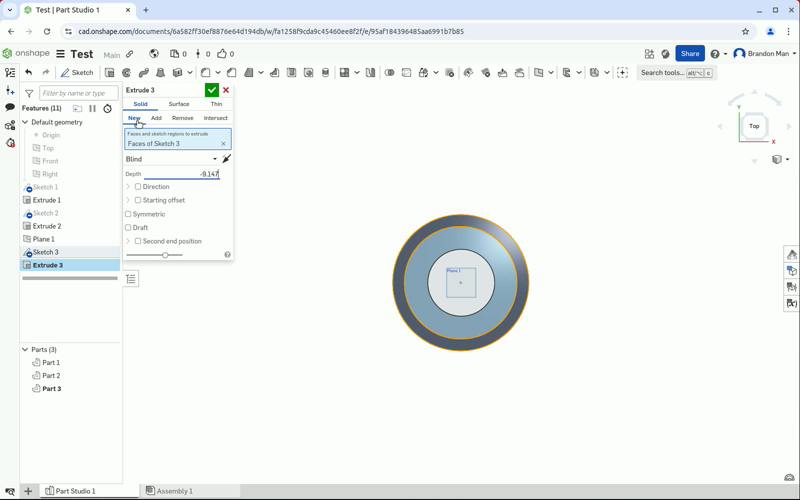
key(enter)
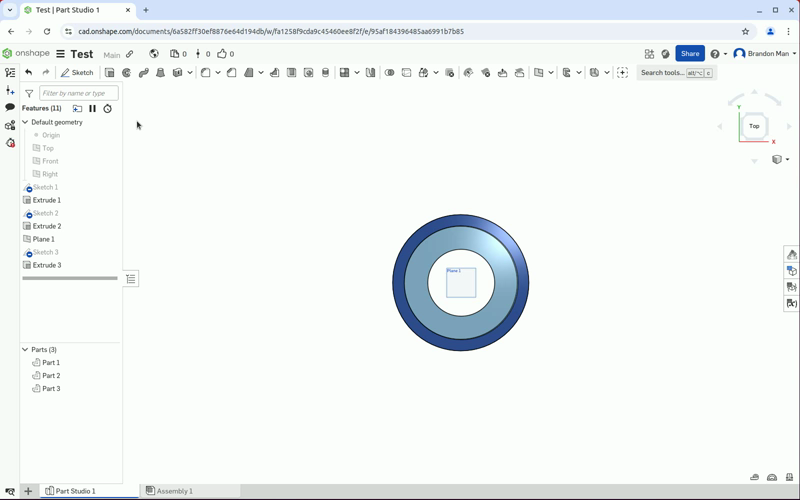
key(shift+h)
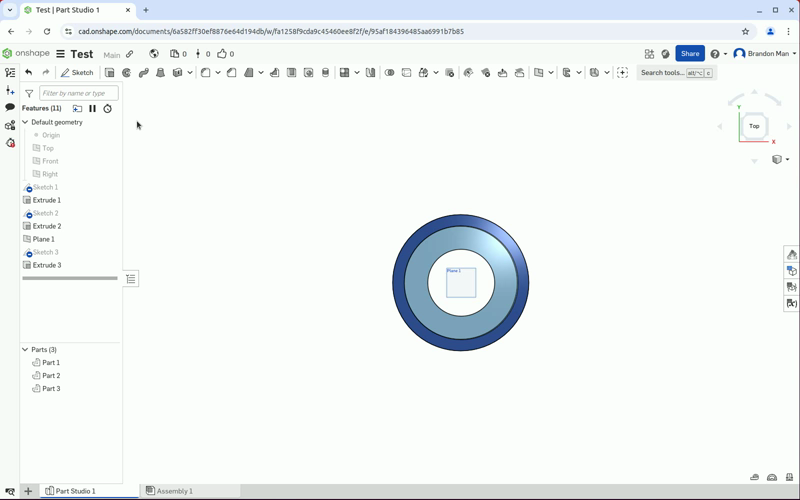
key(shift+h)
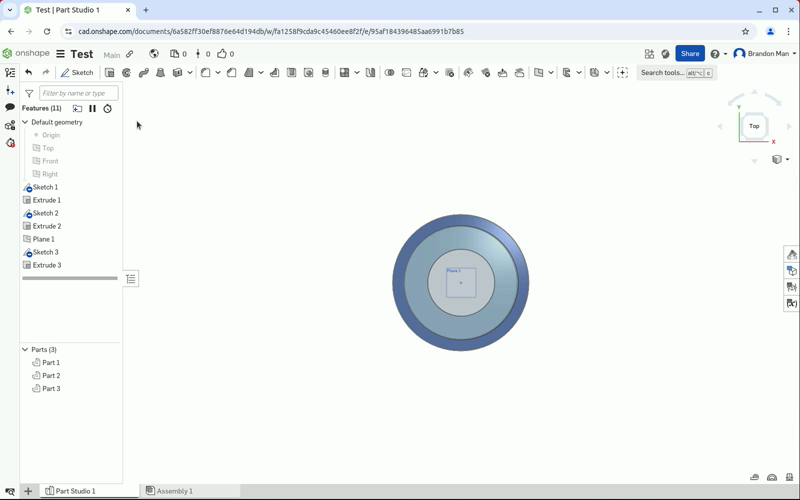
key(shift+7)
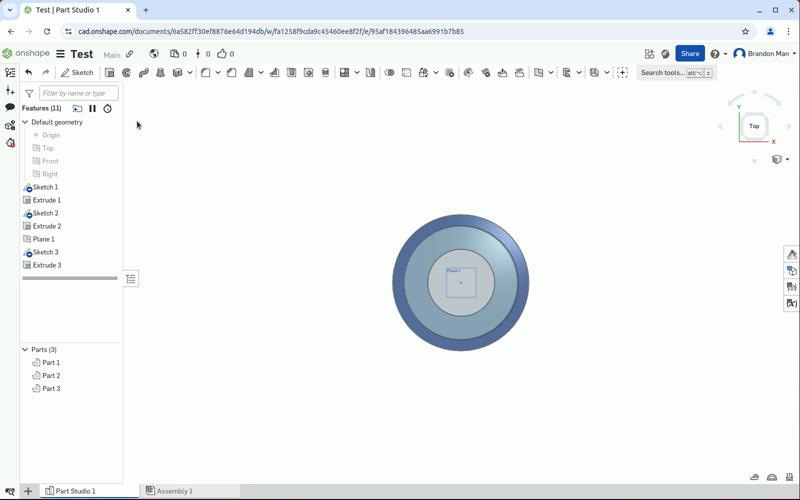
key(up, 3)
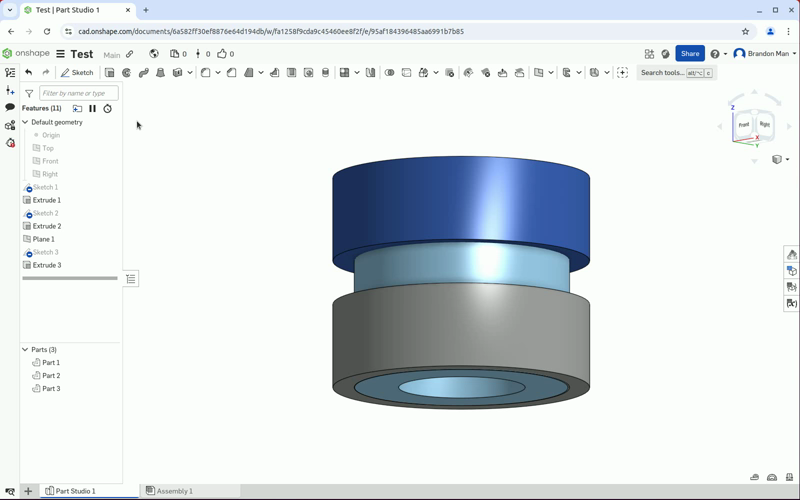
key(left, 3)
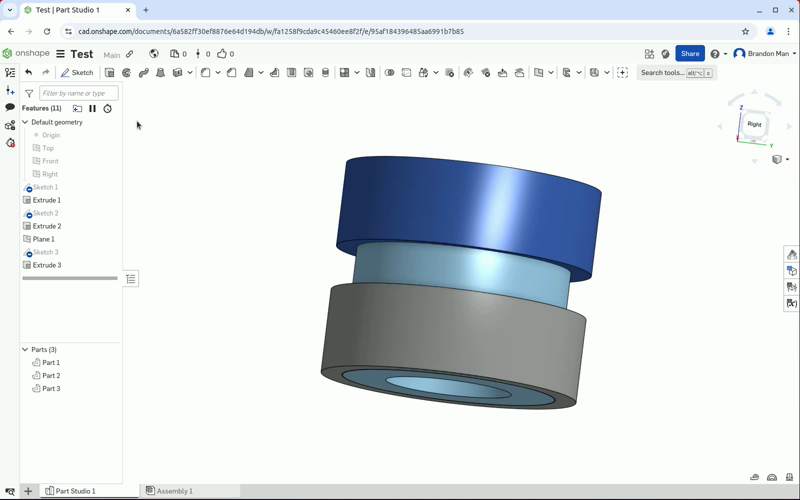
key(right, 3)
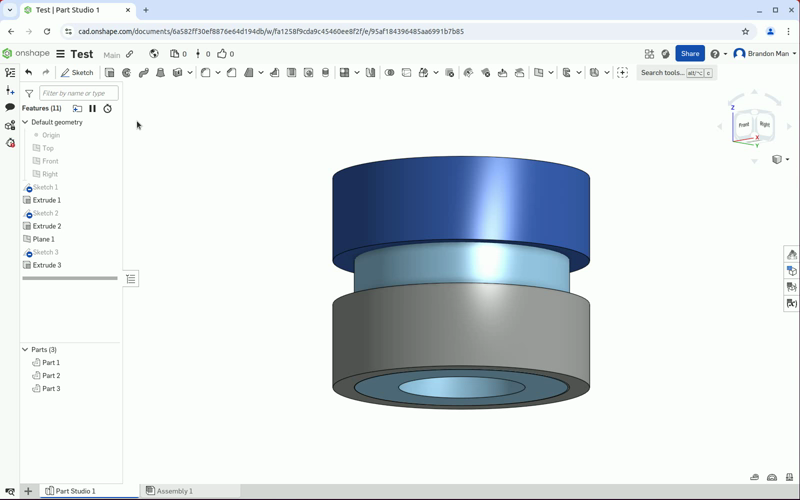
key(down, 3)
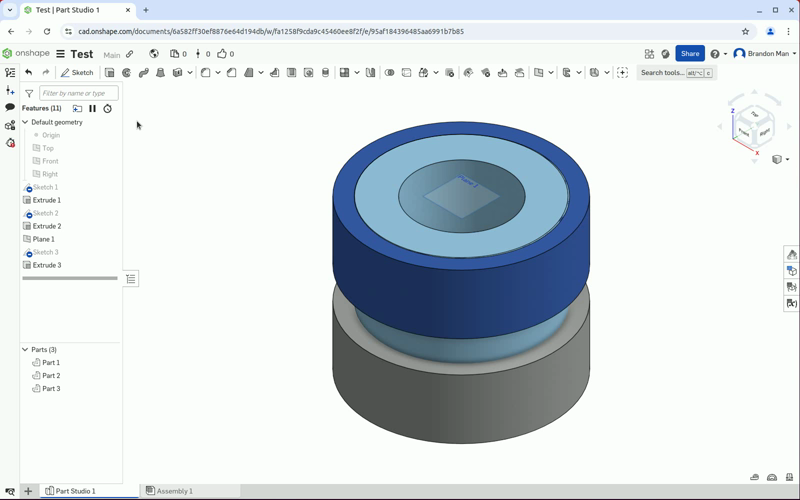
mouse_move(73, 189)
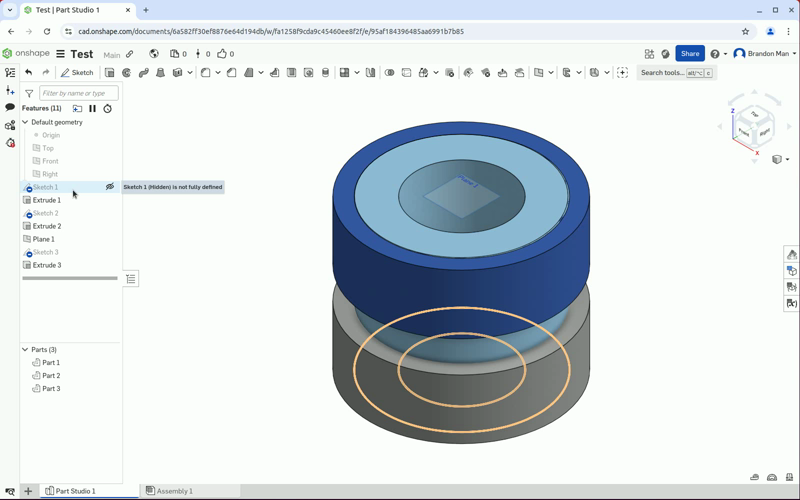
click(73, 189)